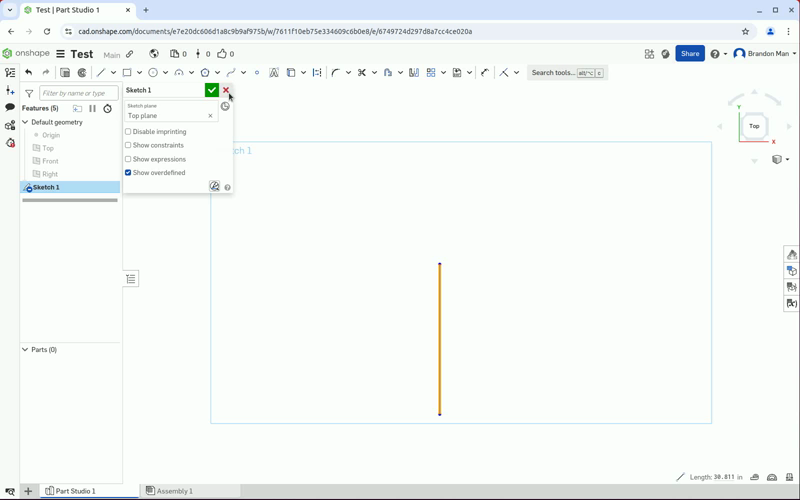
key(shift+h)
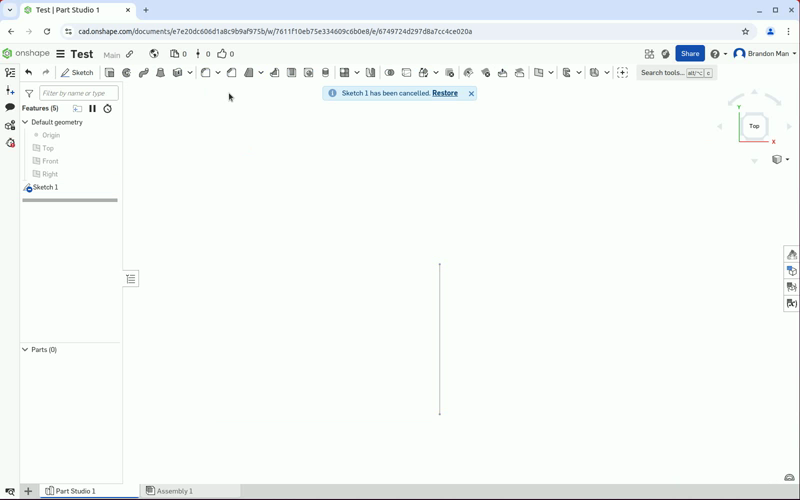
key(shift+s)
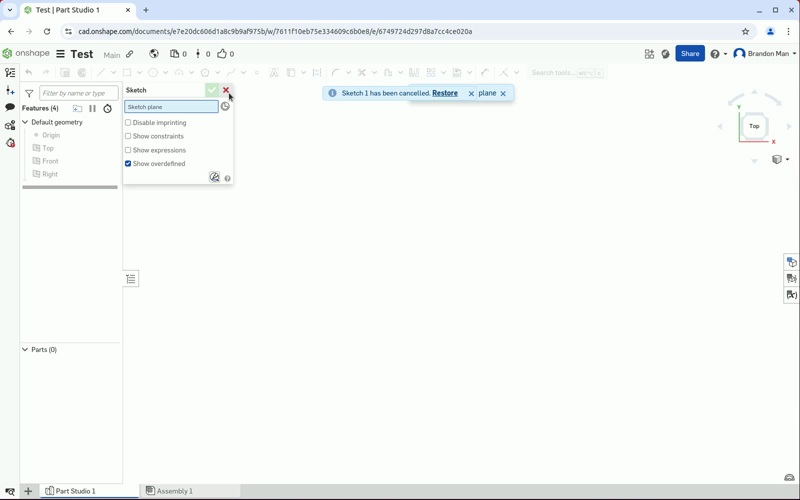
mouse_move(73, 150)
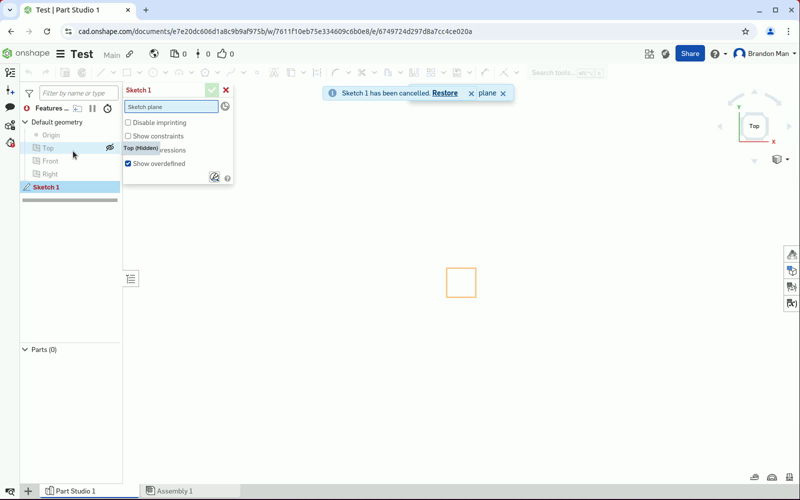
click(73, 150)
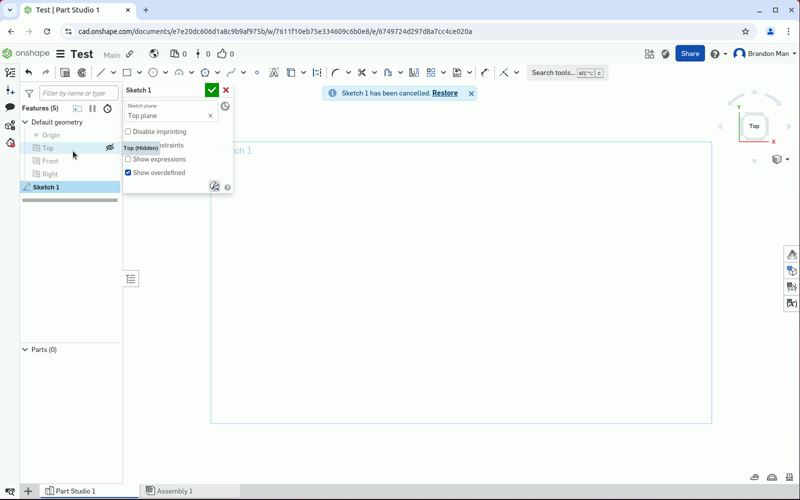
mouse_move(73, 352)
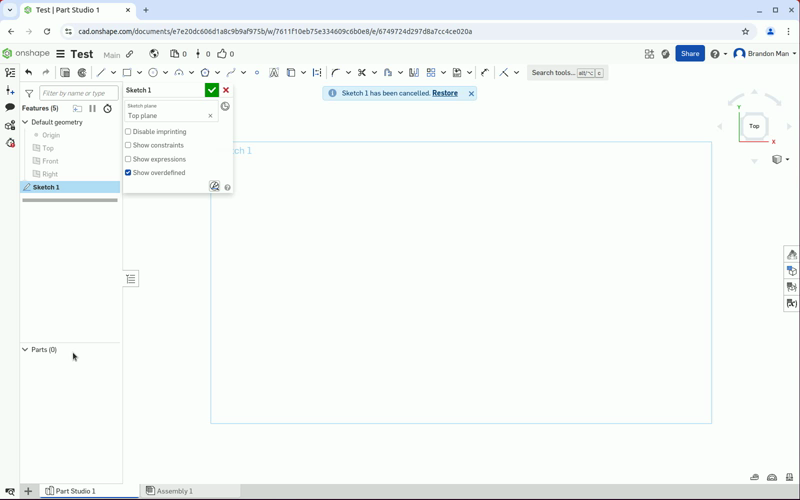
key(y)
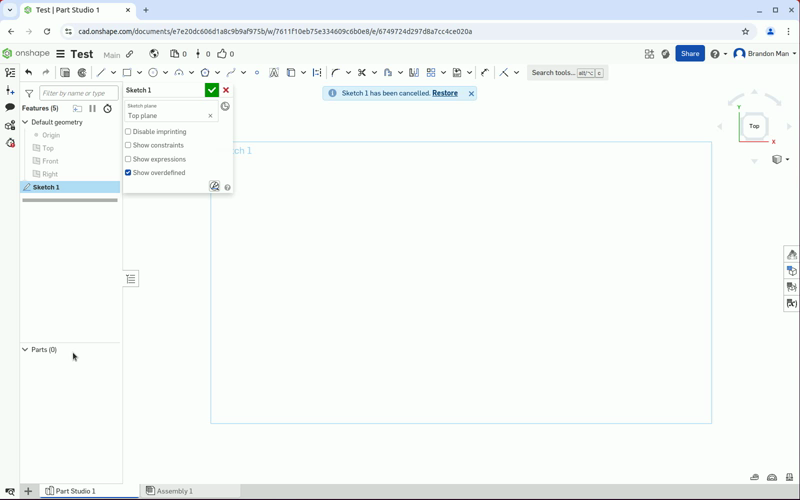
key(l)
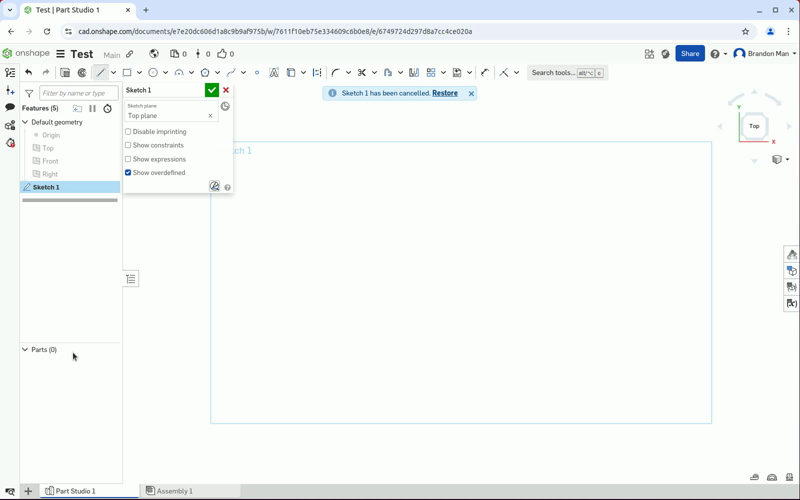
key_down(shift)
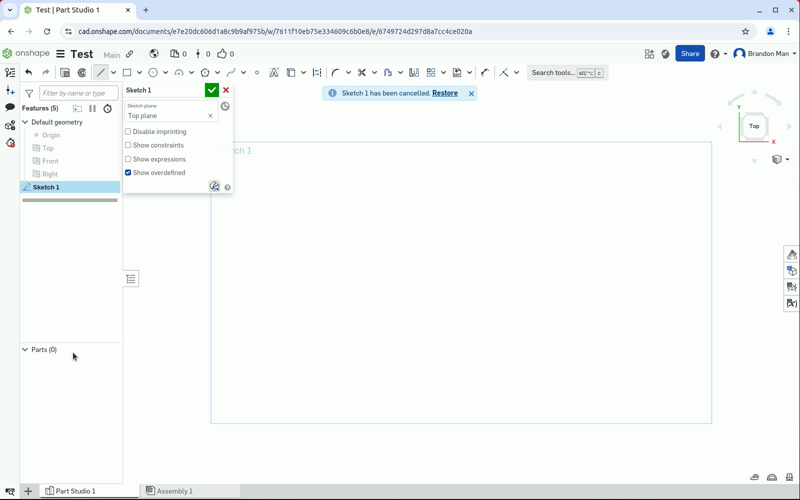
mouse_move(431, 363)
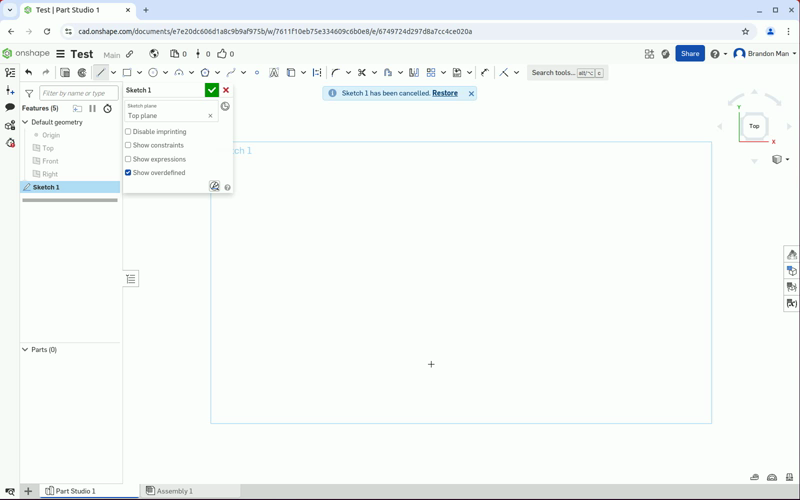
click(431, 363)
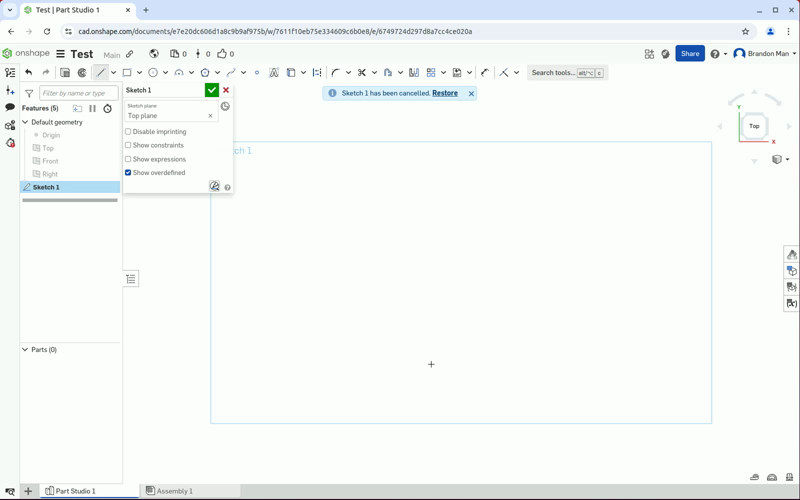
key_up(shift)
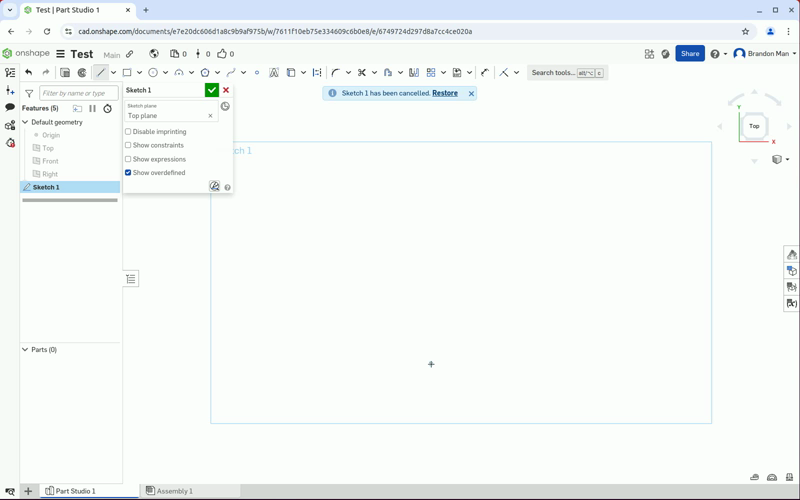
key_down(shift)
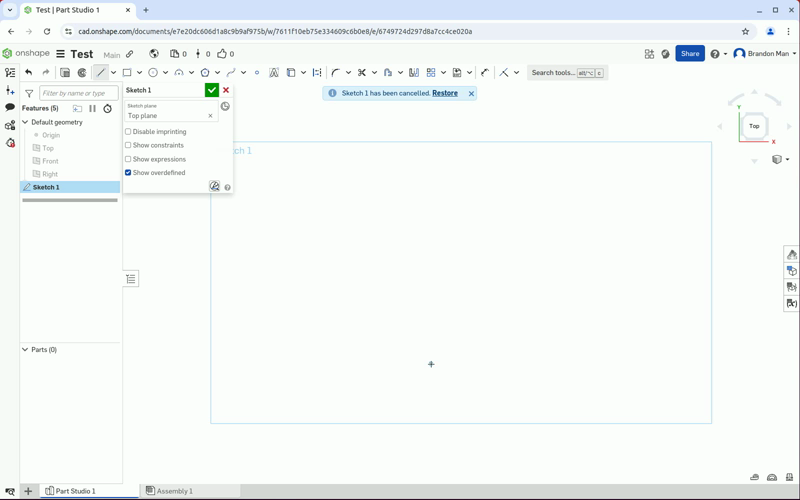
mouse_move(461, 363)
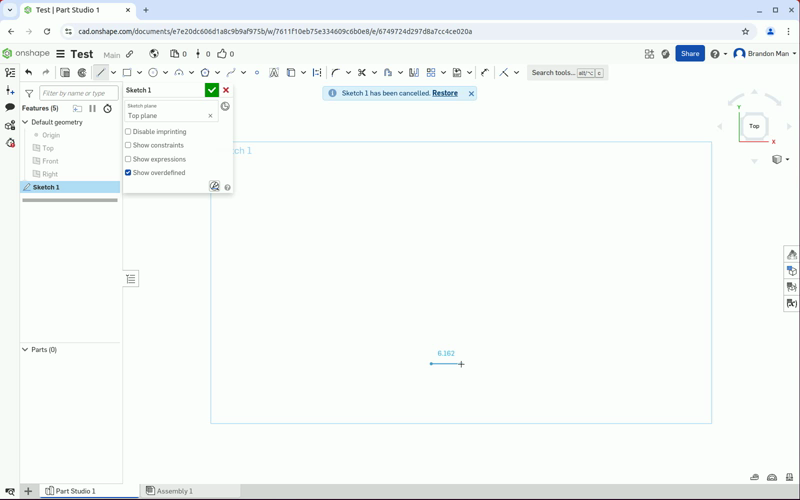
mouse_move(490, 363)
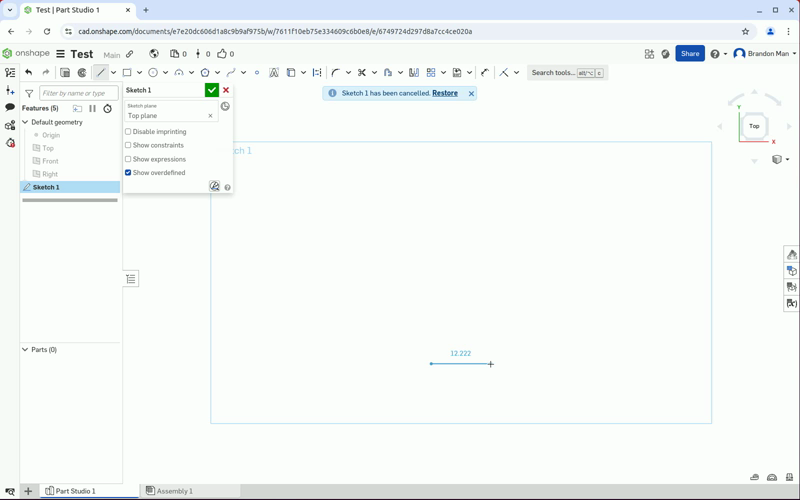
click(490, 363)
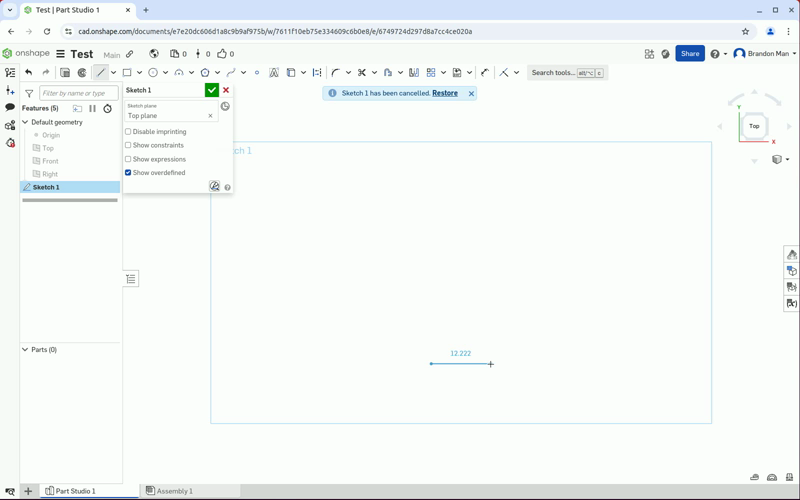
key_up(shift)
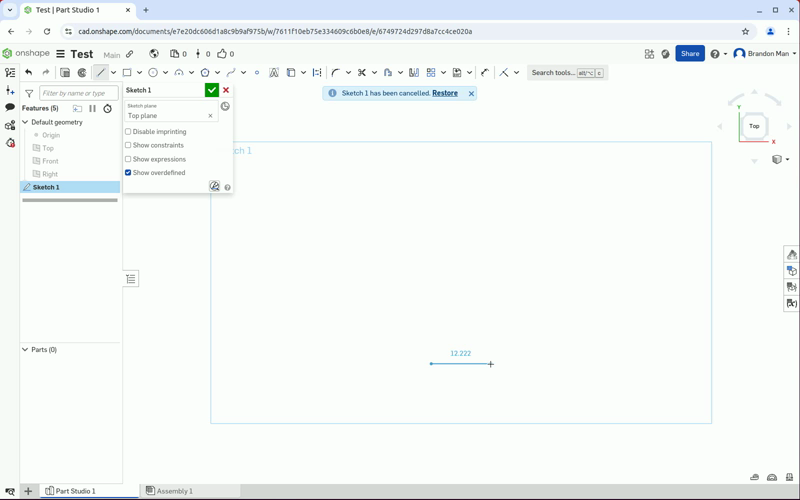
key_down(shift)
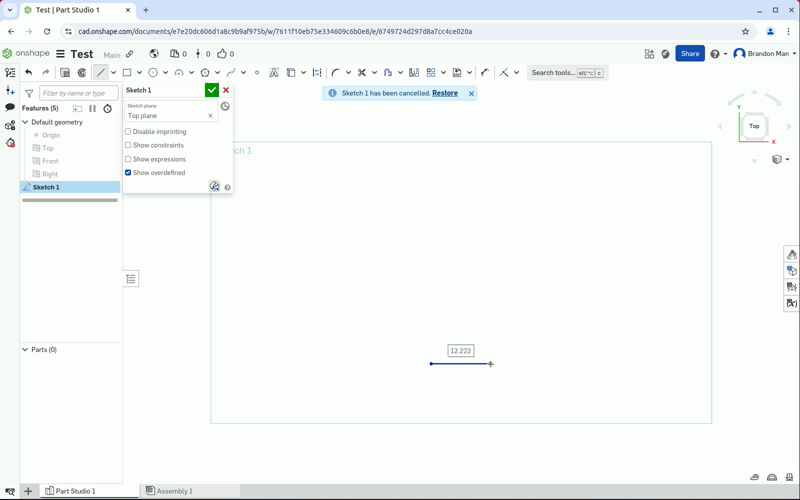
mouse_move(490, 203)
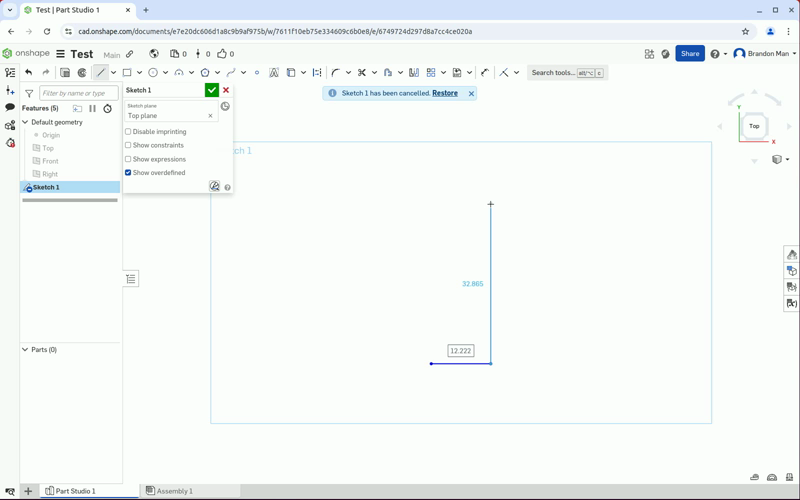
click(490, 203)
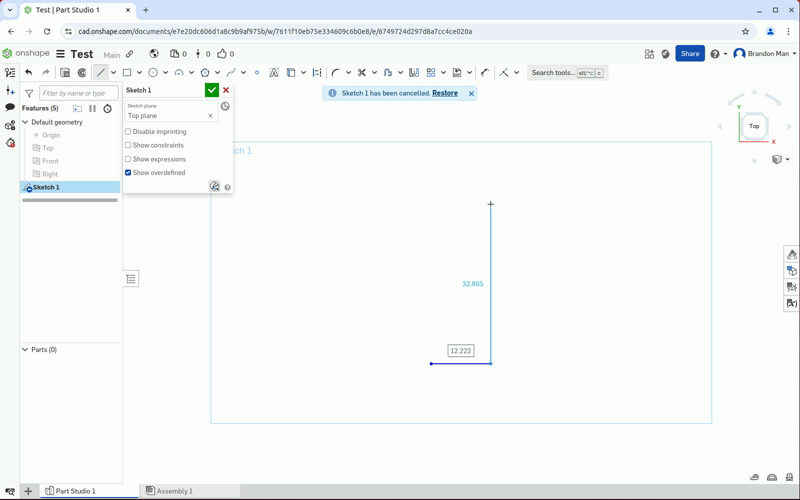
key_up(shift)
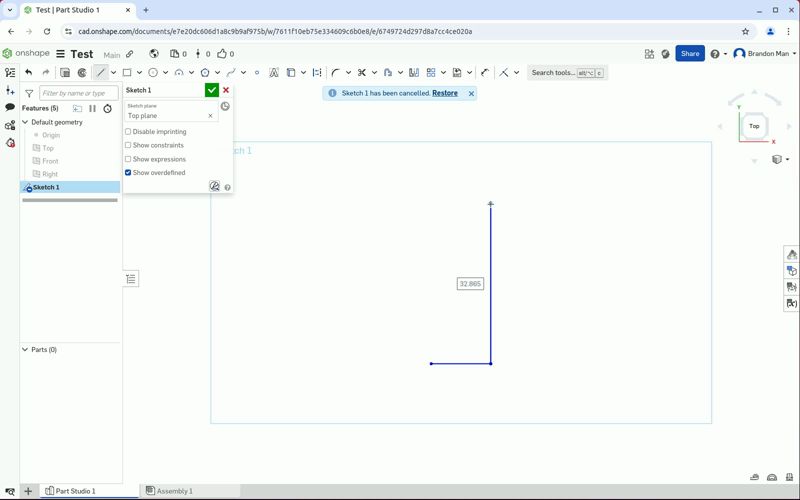
key_down(shift)
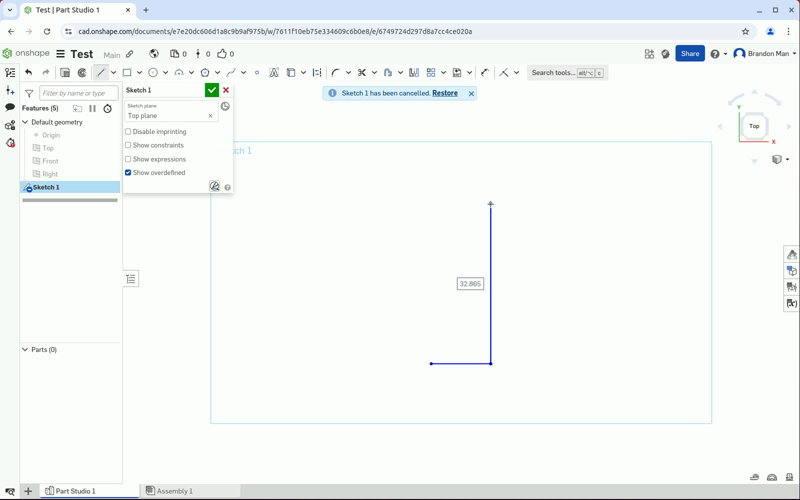
mouse_move(520, 203)
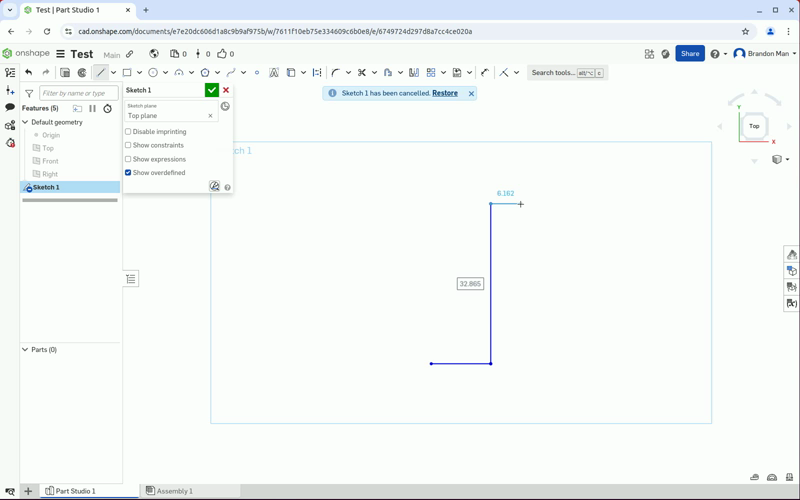
mouse_move(431, 203)
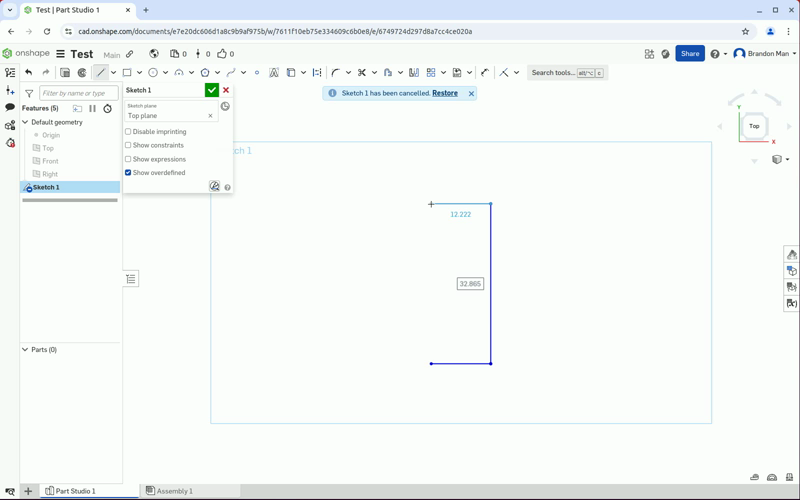
click(431, 203)
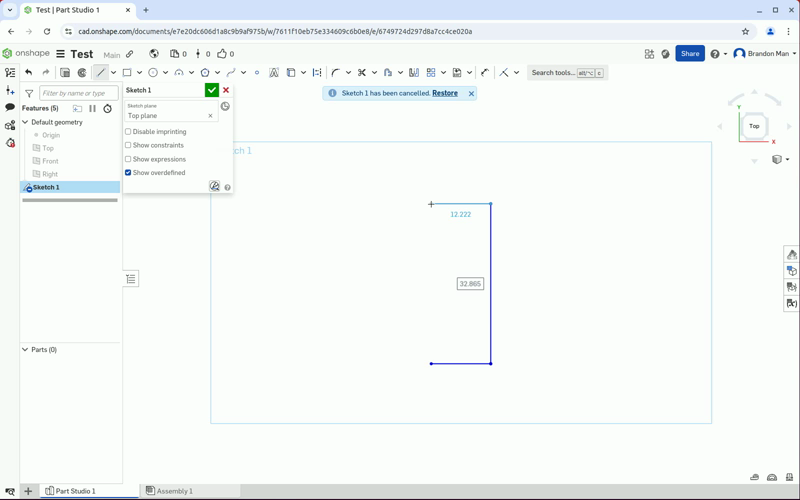
key_up(shift)
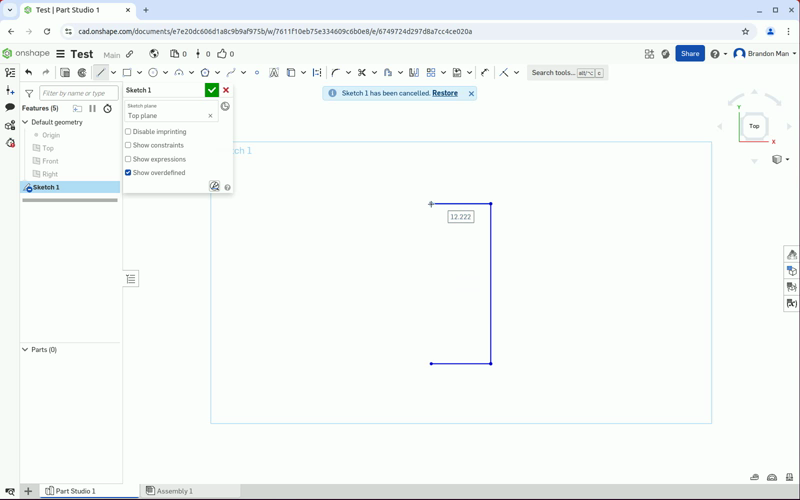
key_down(shift)
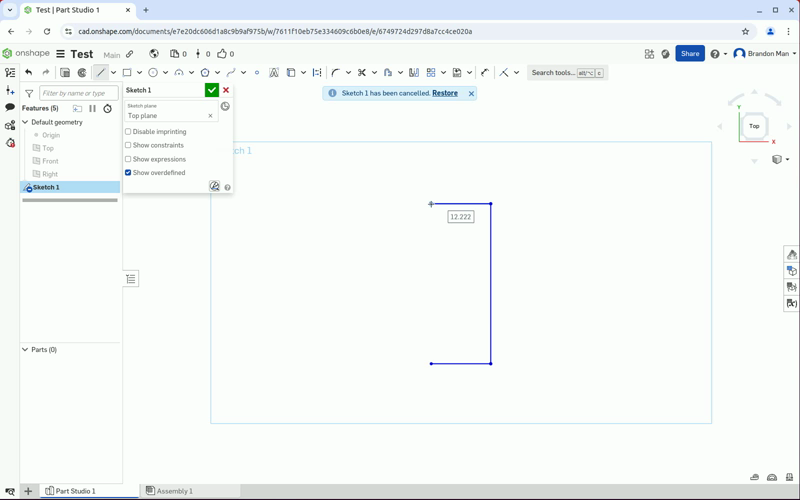
mouse_move(431, 363)
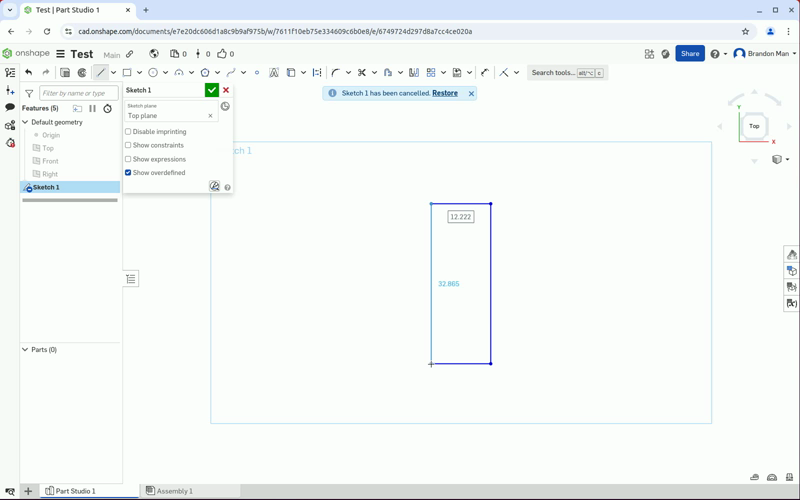
key_up(shift)
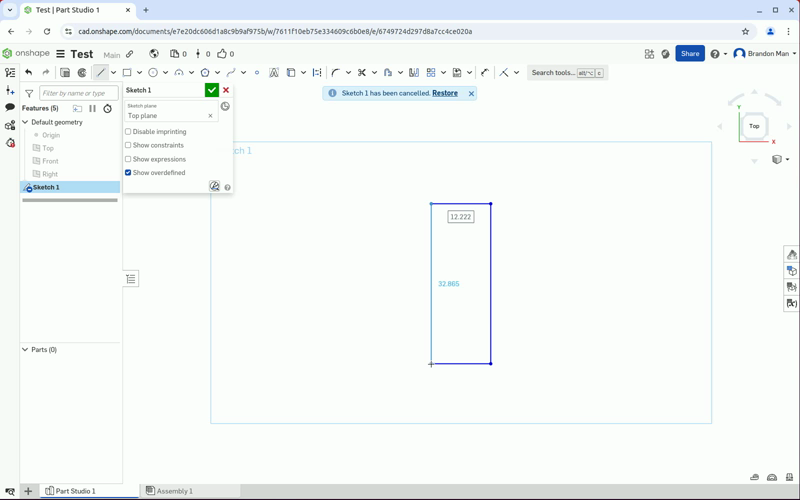
click(431, 363)
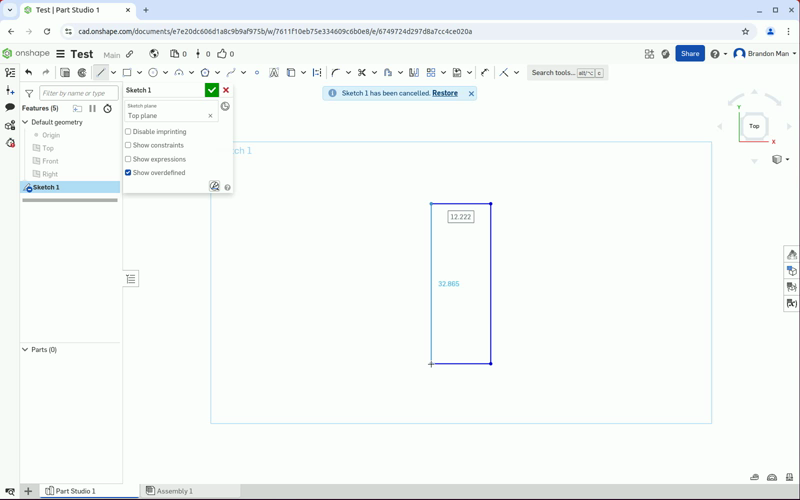
key(esc)
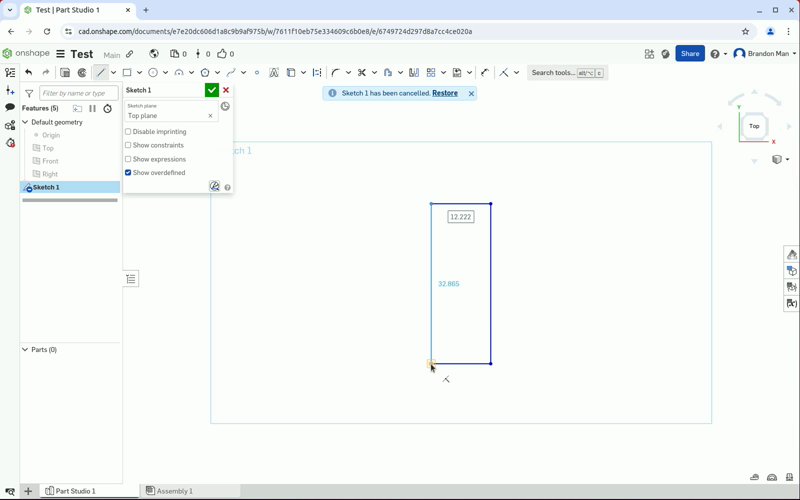
mouse_move(478, 353)
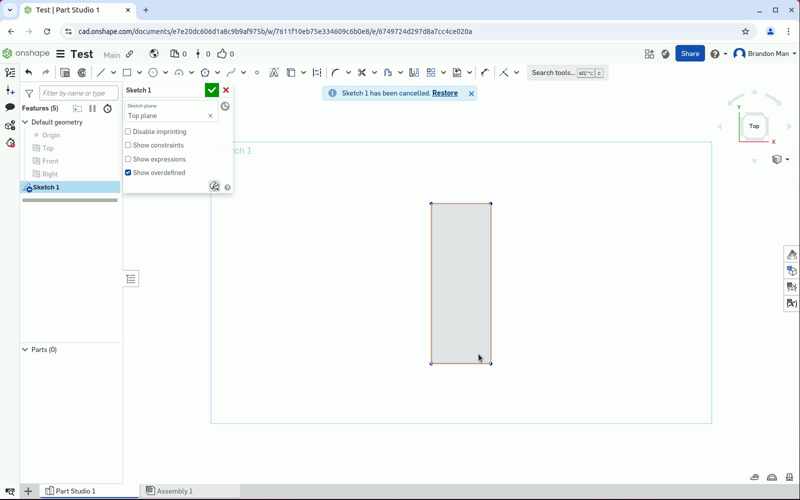
click(478, 353)
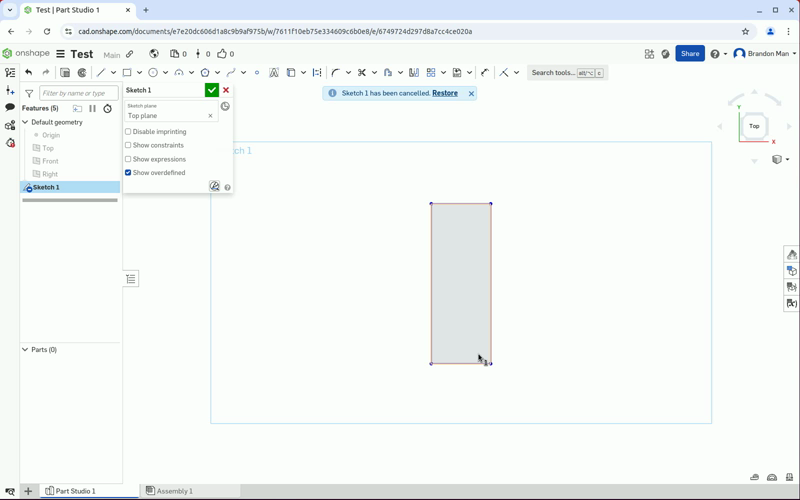
mouse_move(73, 352)
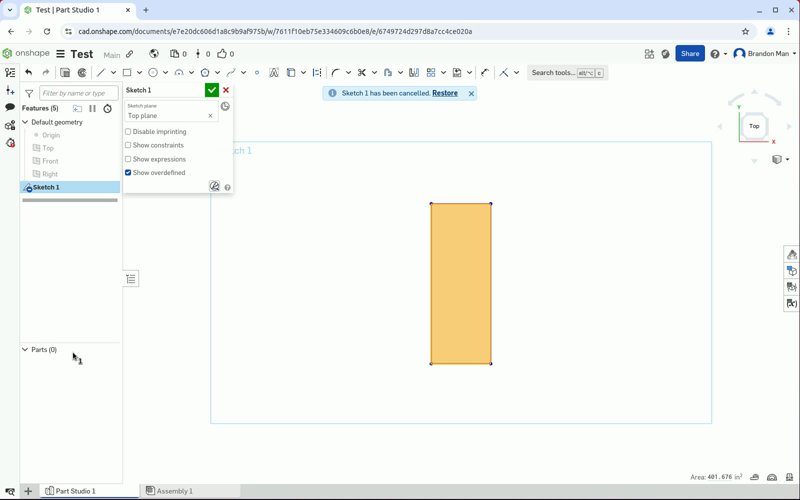
key(shift+y)
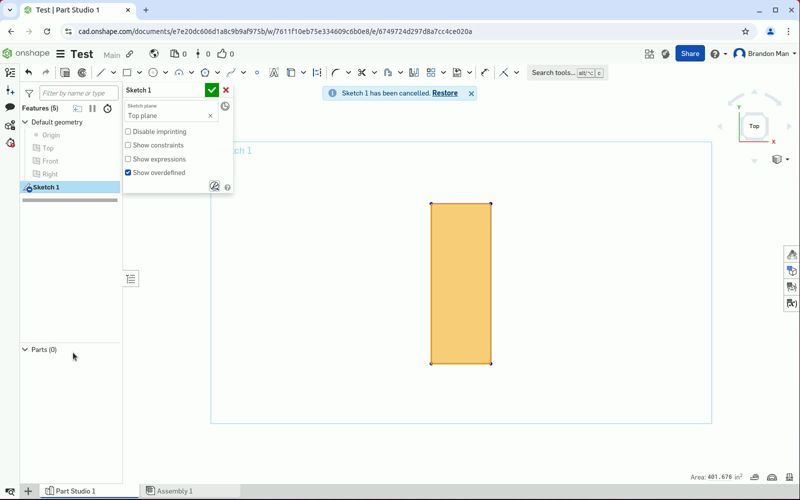
key(shift+e)
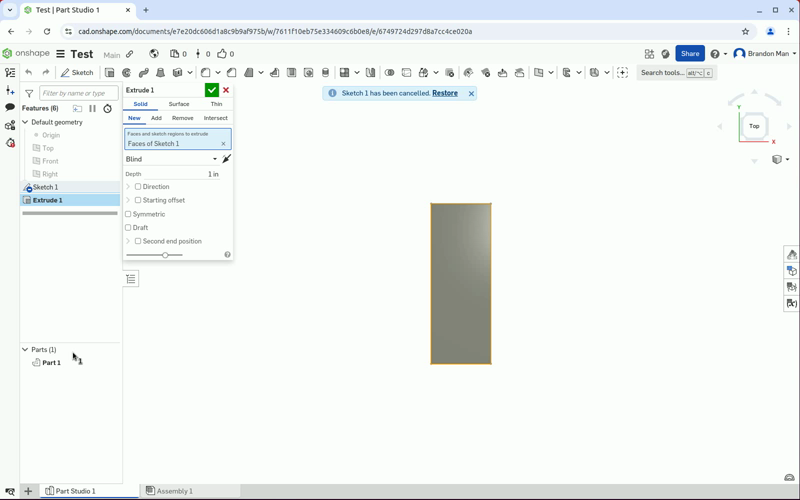
mouse_move(143, 106)
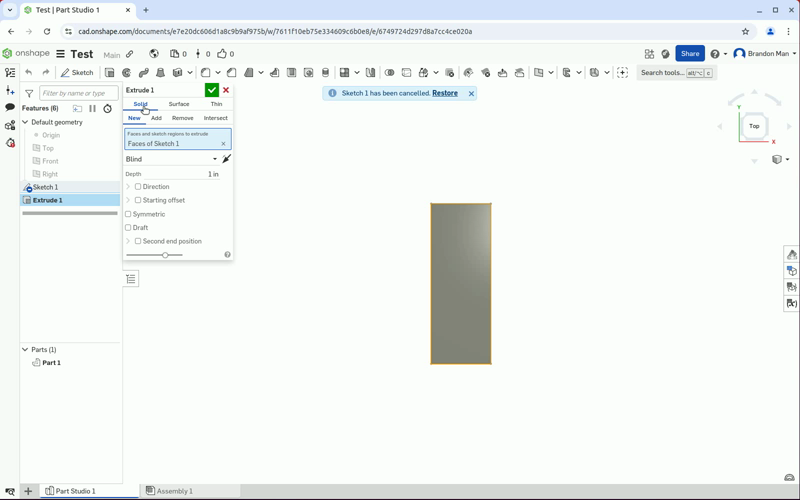
click(143, 106)
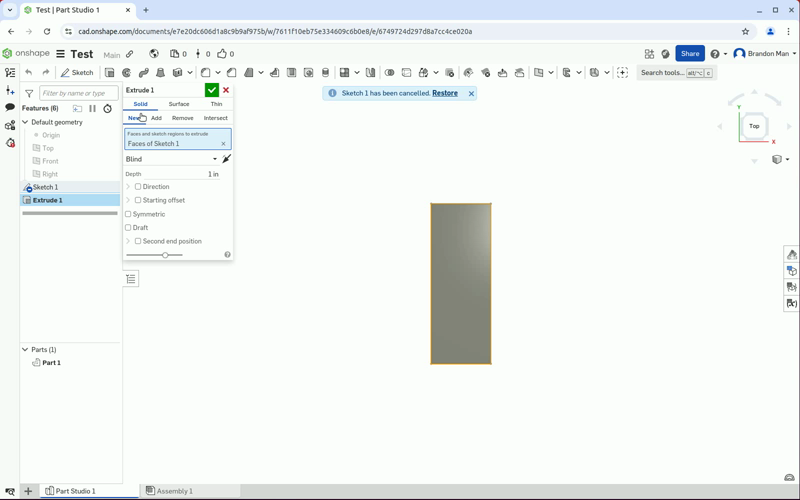
mouse_move(137, 120)
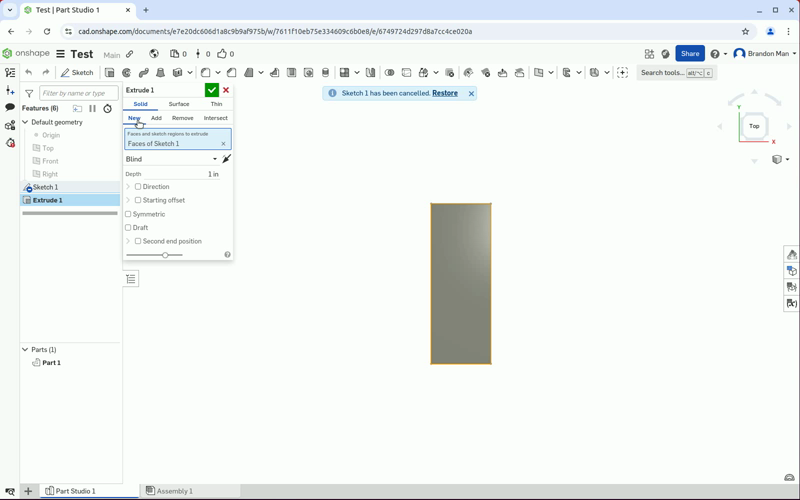
click(137, 120)
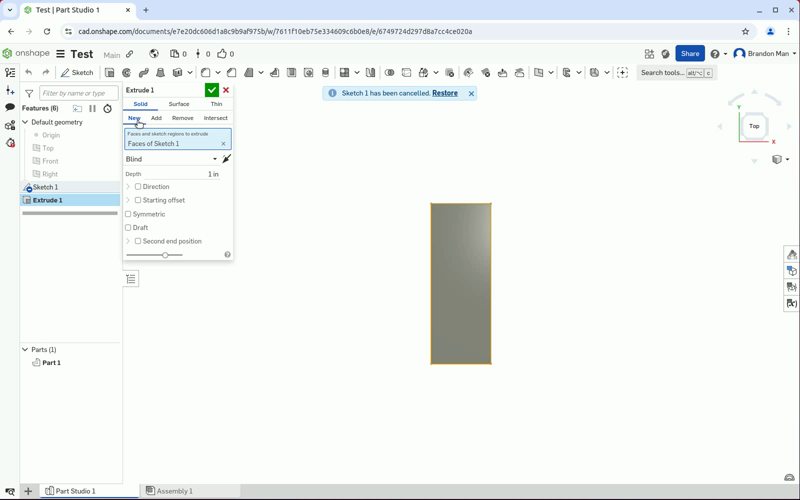
key(tab, 4)
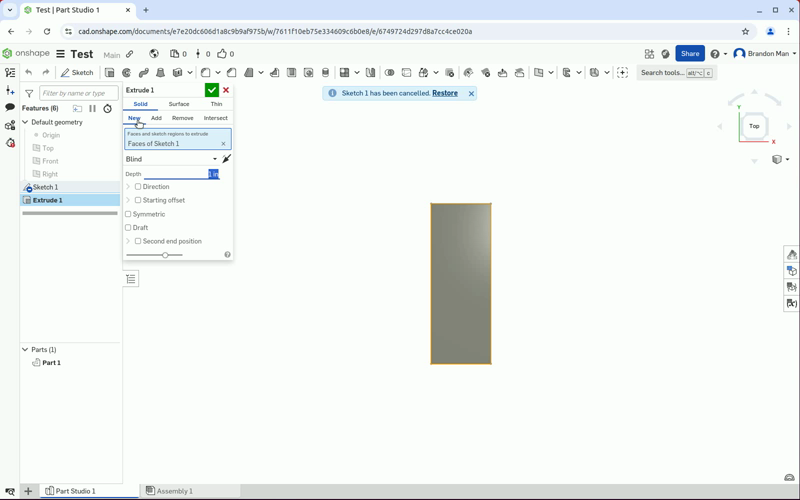
text(0.963)
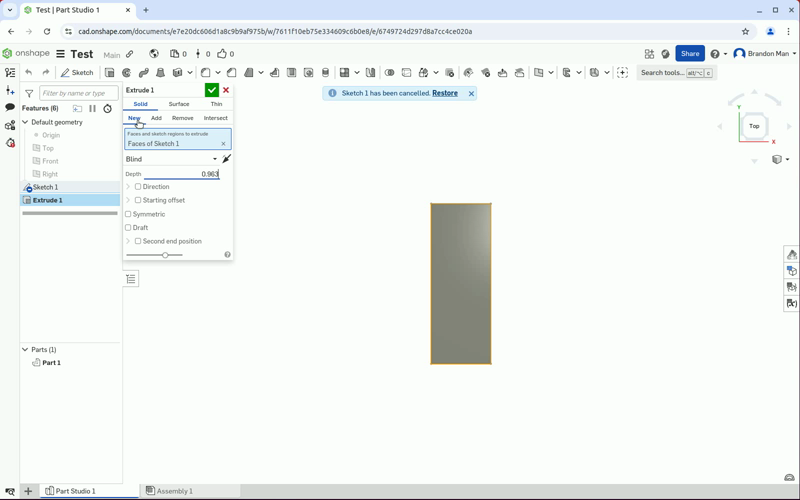
key(enter)
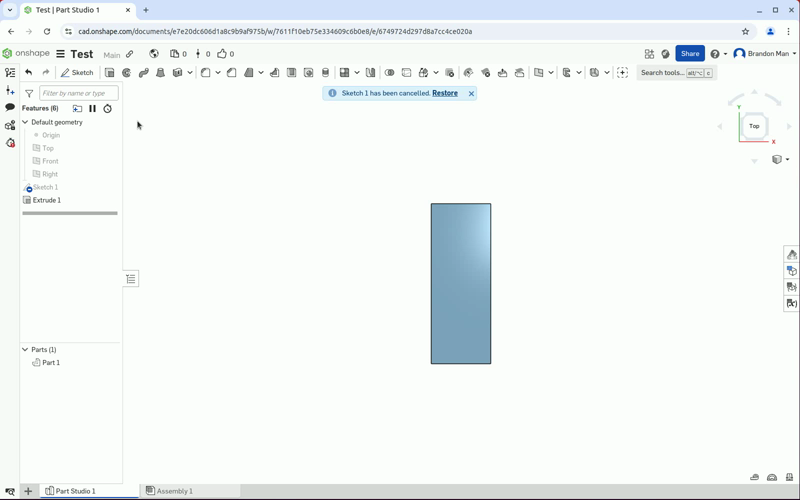
key(shift+h)
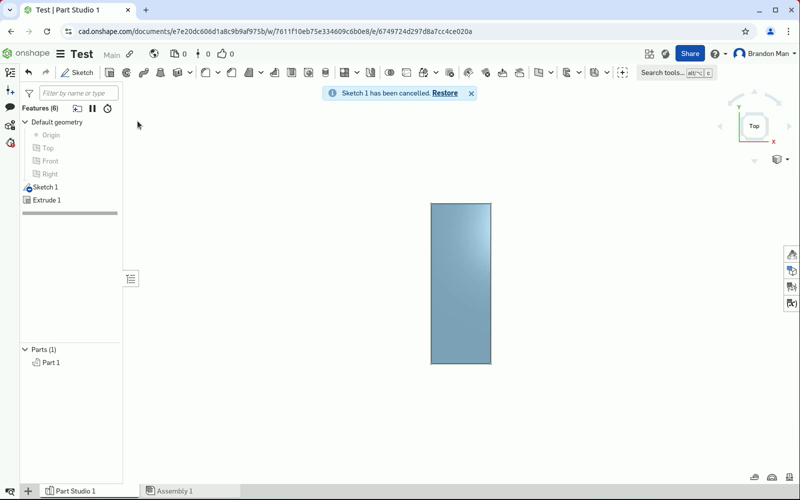
key(shift+h)
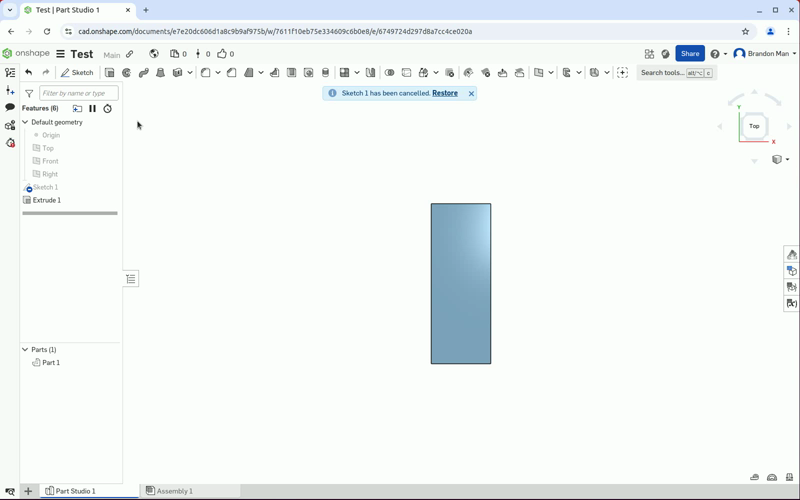
mouse_move(73, 189)
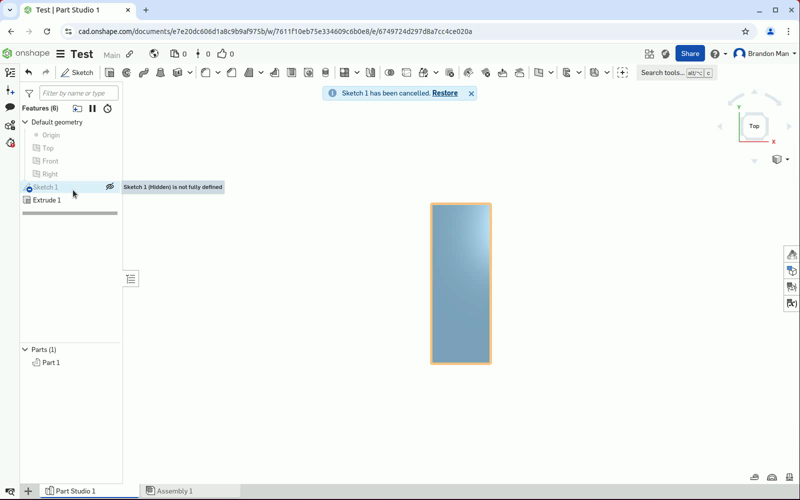
click(73, 189)
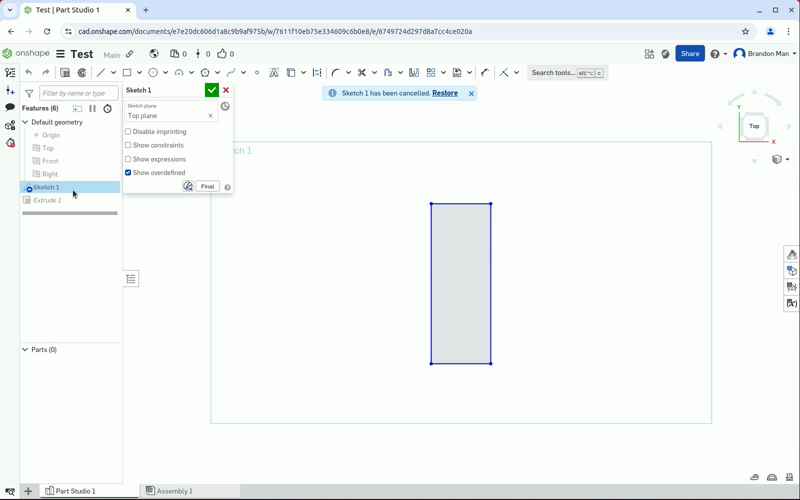
mouse_move(229, 92)
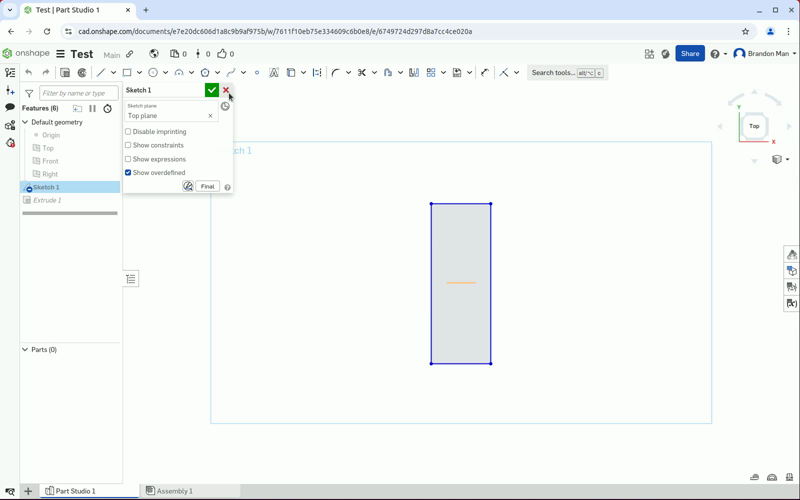
click(229, 92)
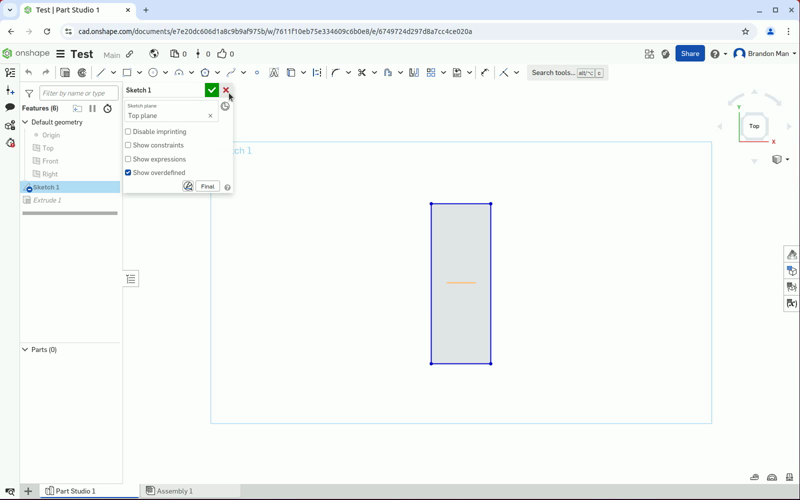
key(shift+s)
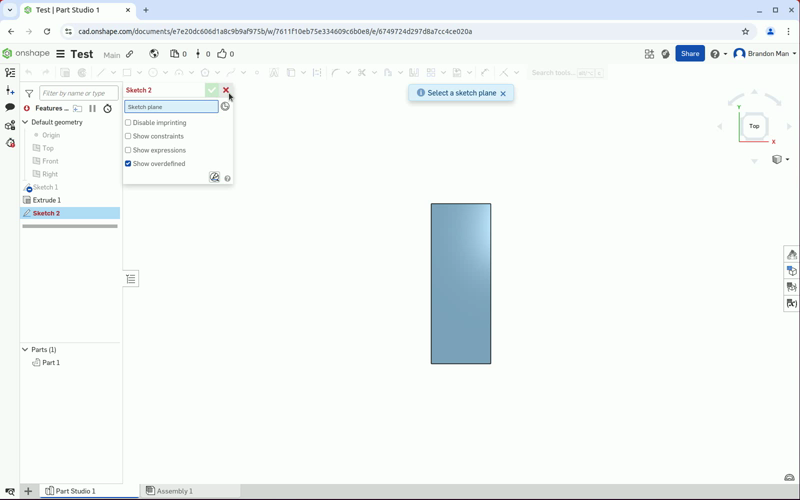
mouse_move(73, 150)
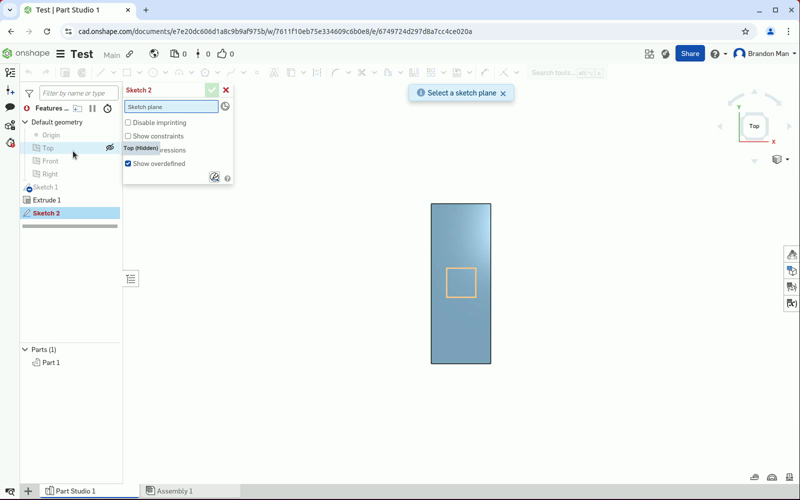
click(73, 150)
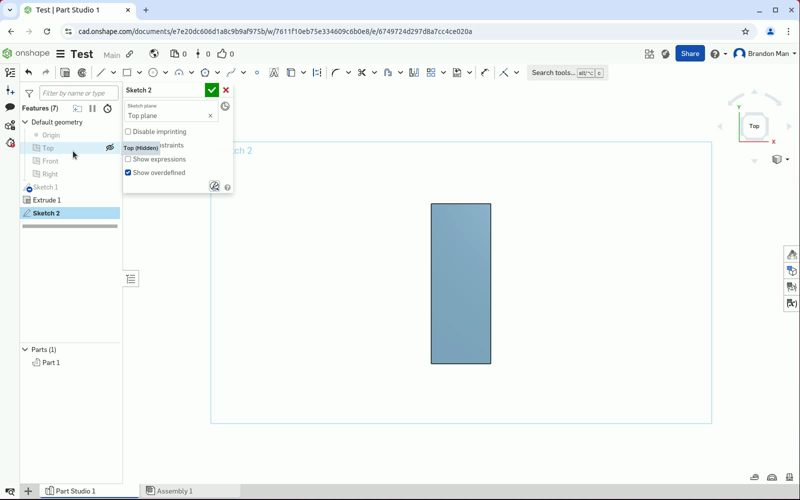
mouse_move(73, 352)
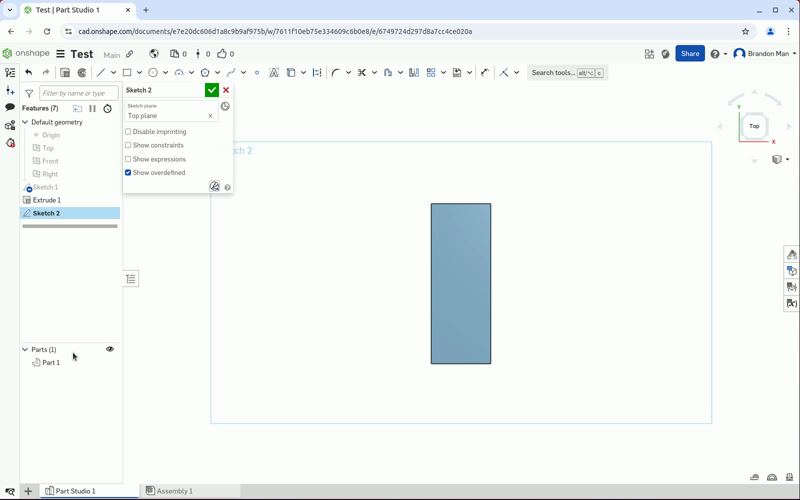
key(y)
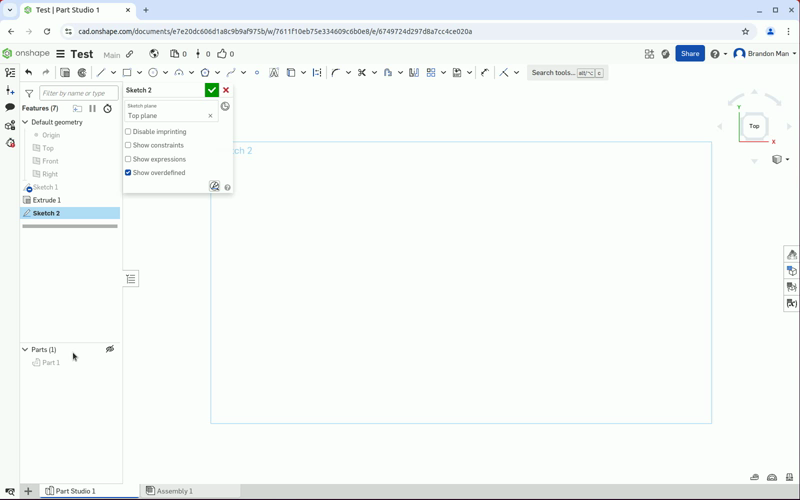
key(l)
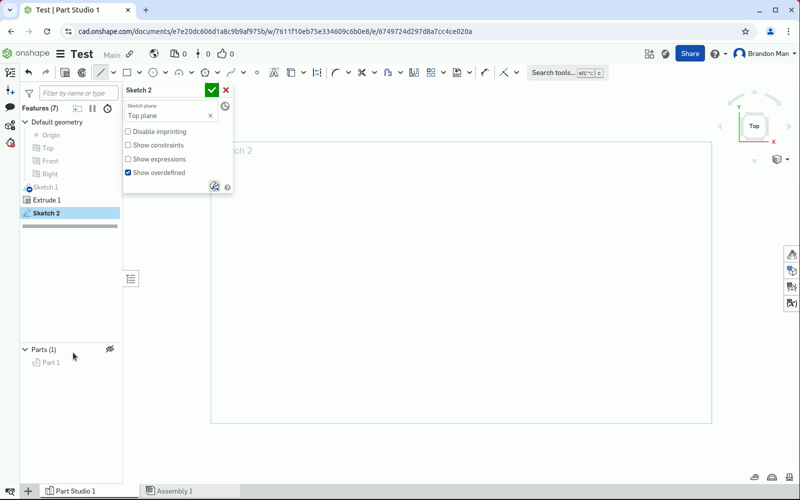
key_down(shift)
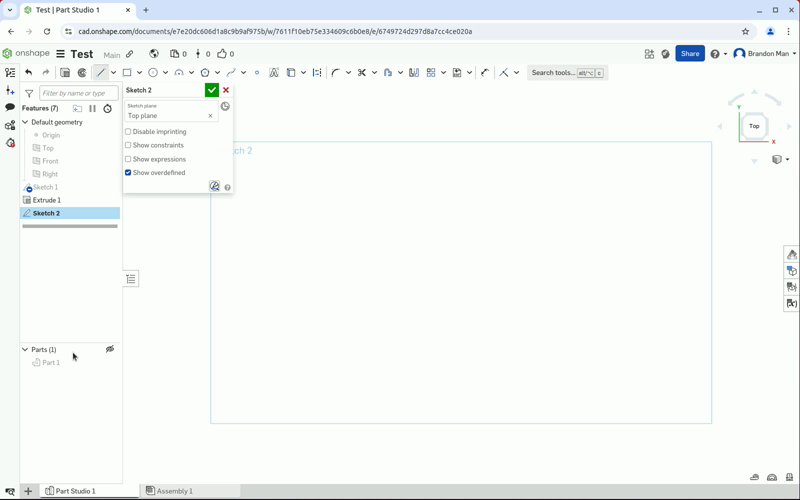
mouse_move(431, 201)
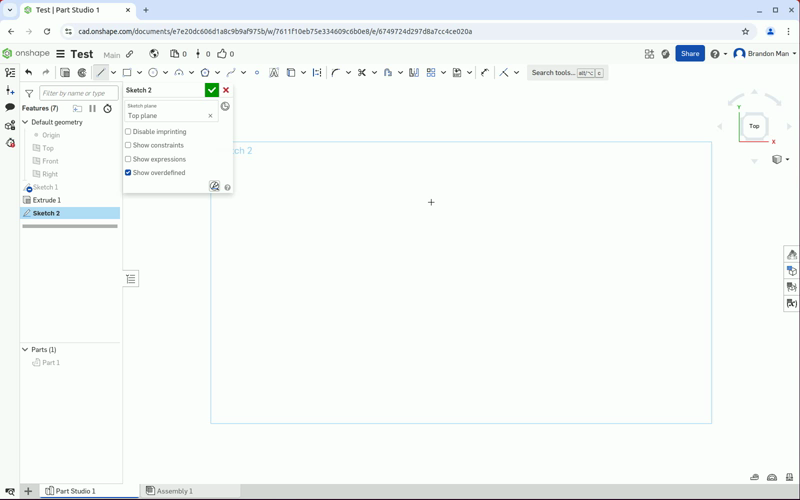
click(431, 201)
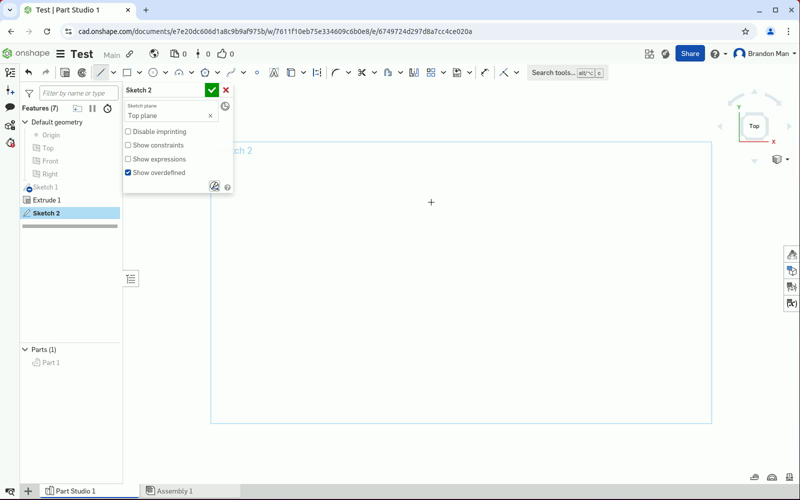
key_up(shift)
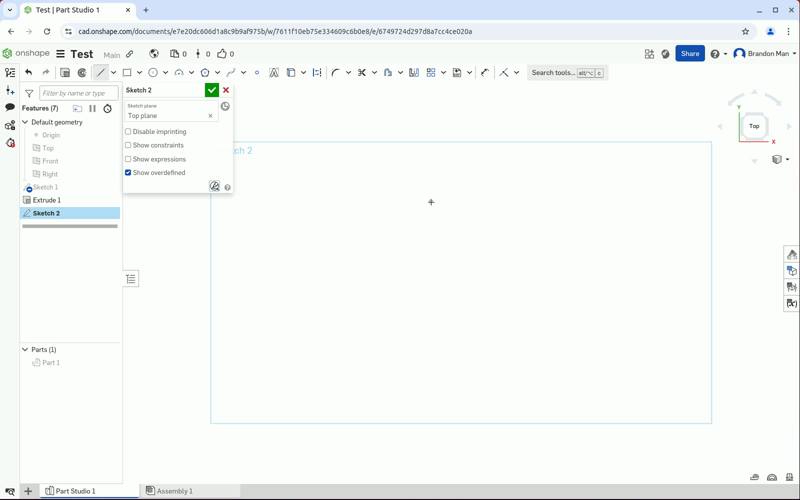
key_down(shift)
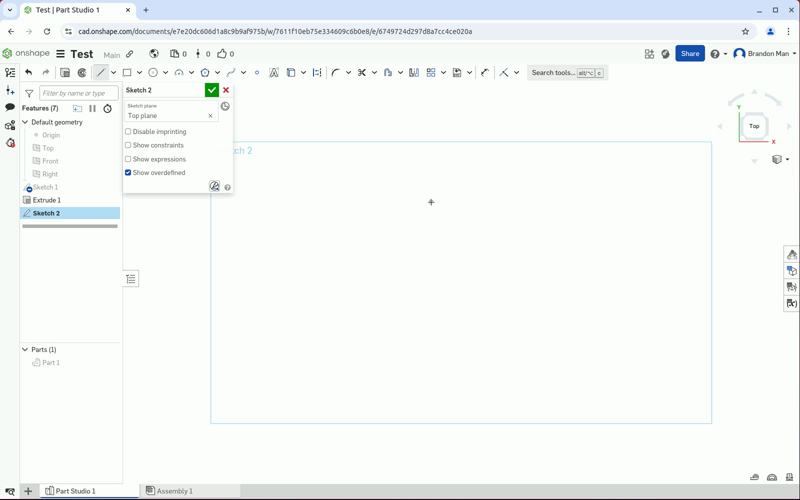
mouse_move(461, 201)
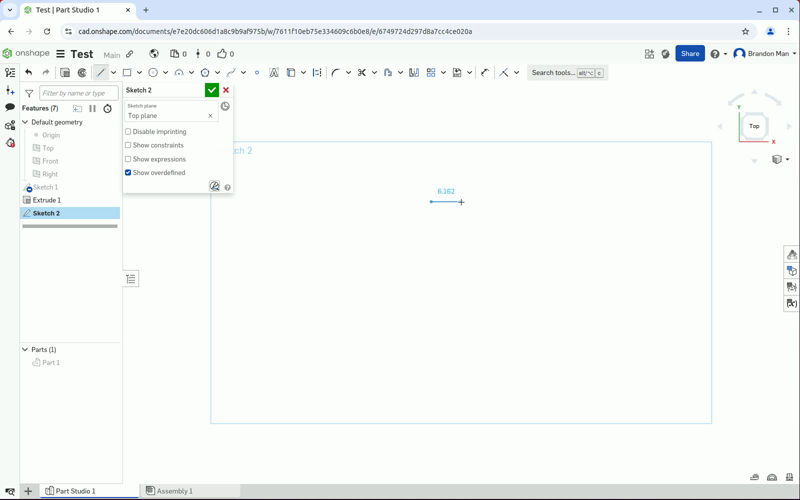
mouse_move(490, 201)
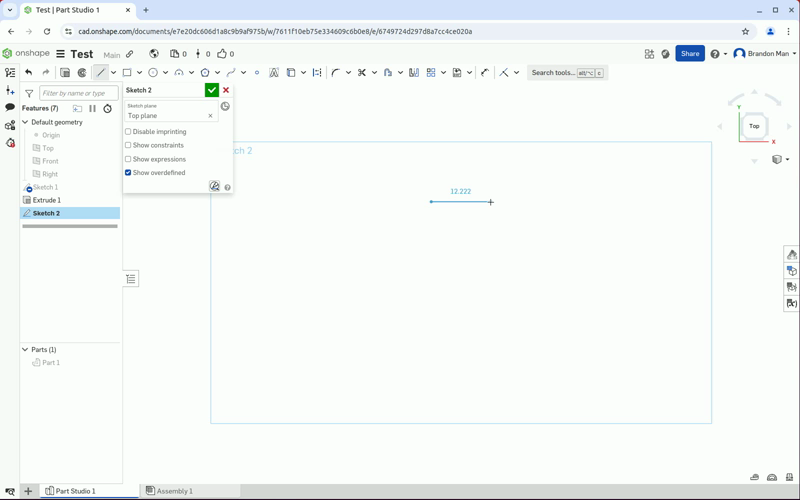
click(490, 201)
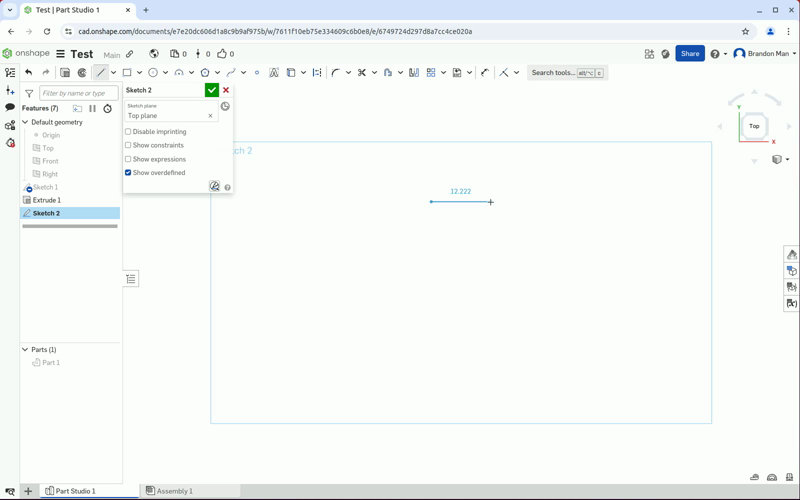
key_up(shift)
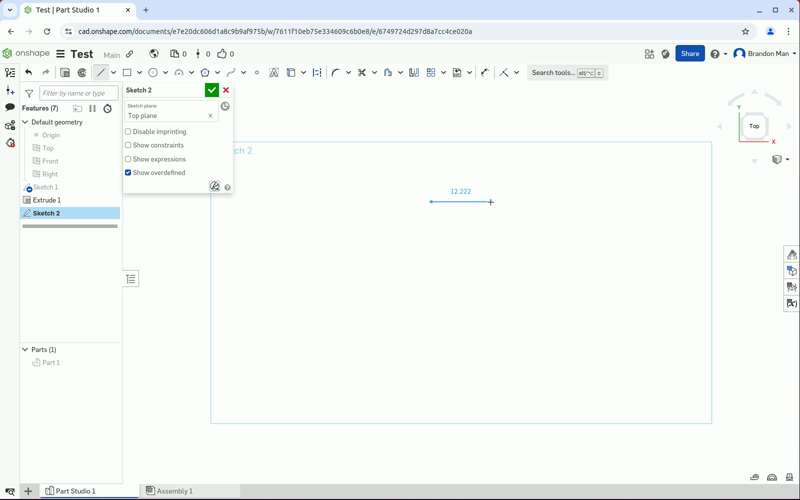
key_down(shift)
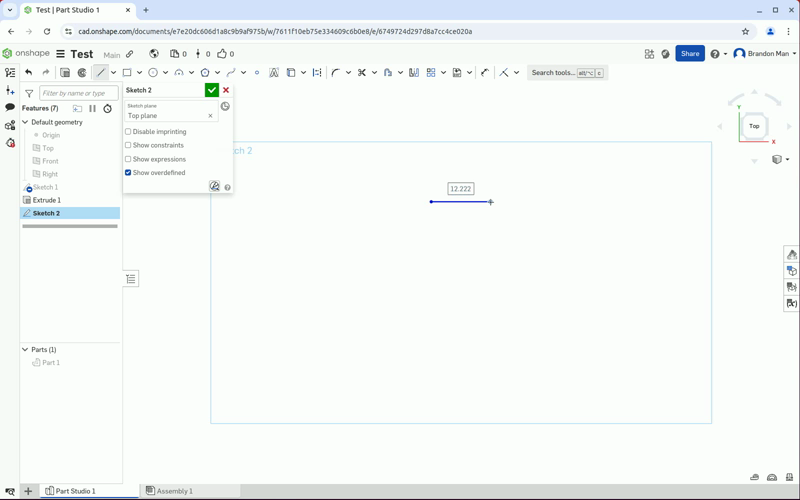
mouse_move(520, 201)
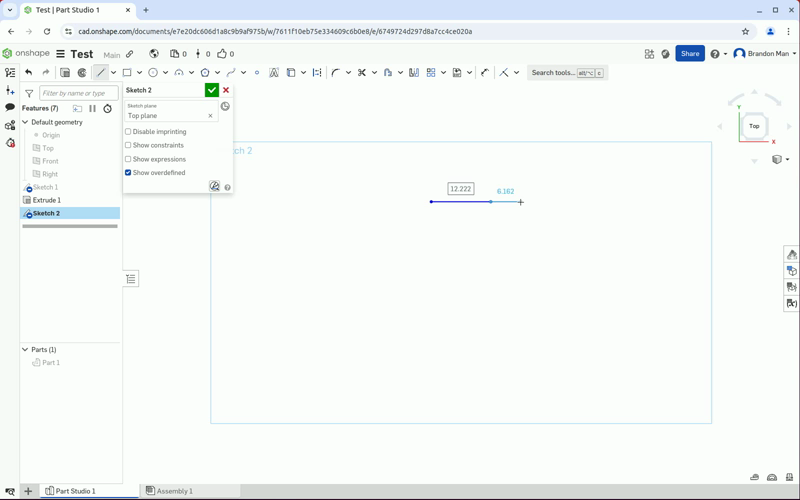
mouse_move(490, 169)
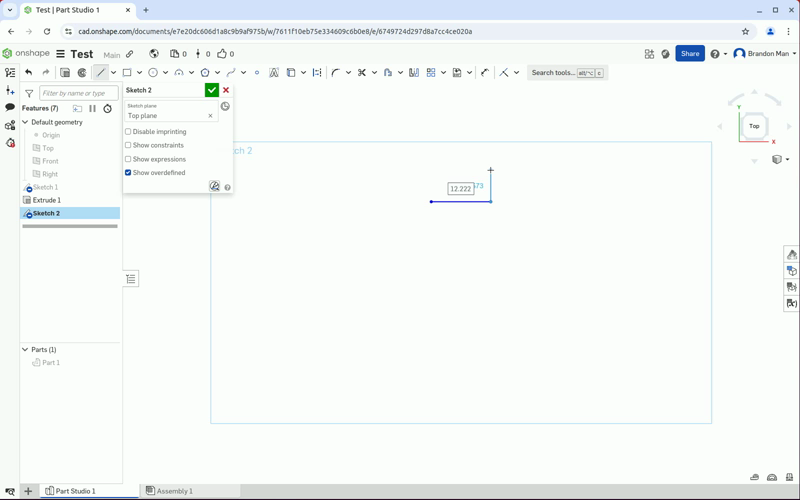
click(490, 169)
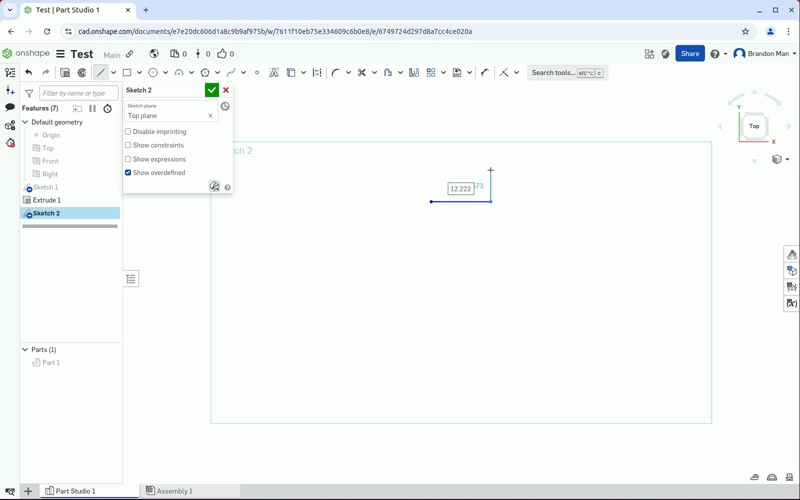
key_up(shift)
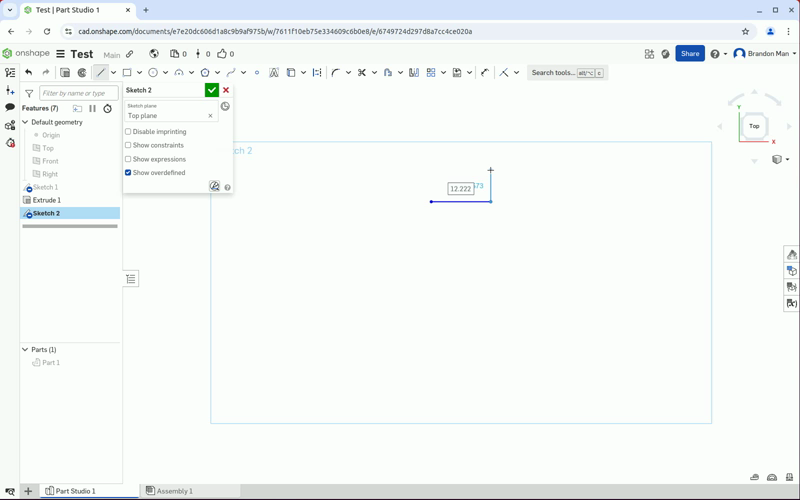
key_down(shift)
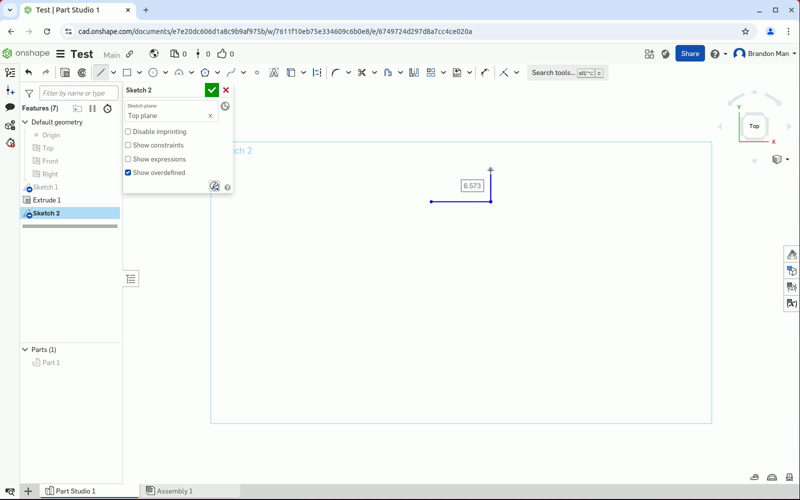
mouse_move(431, 201)
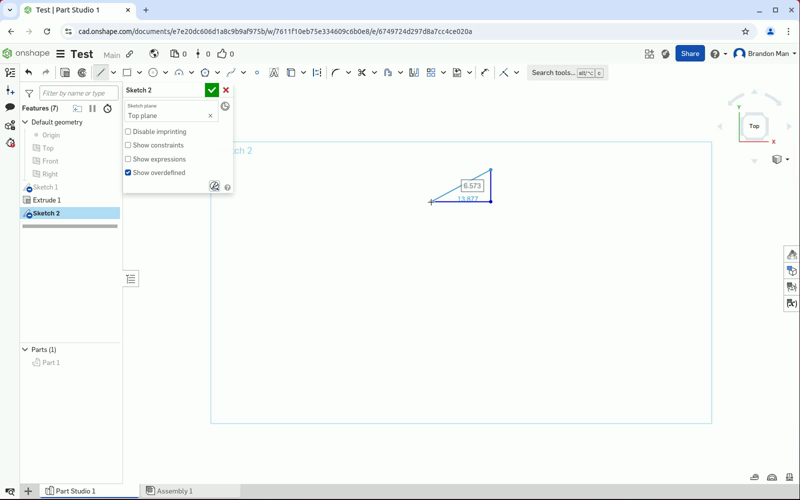
key_up(shift)
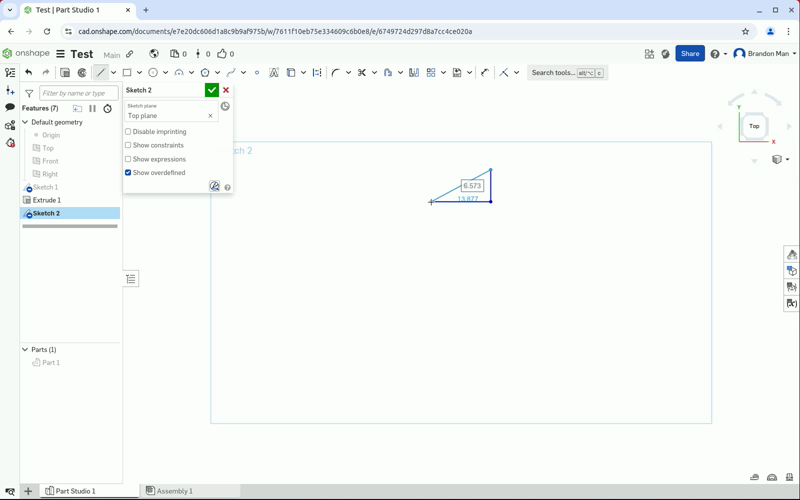
click(431, 201)
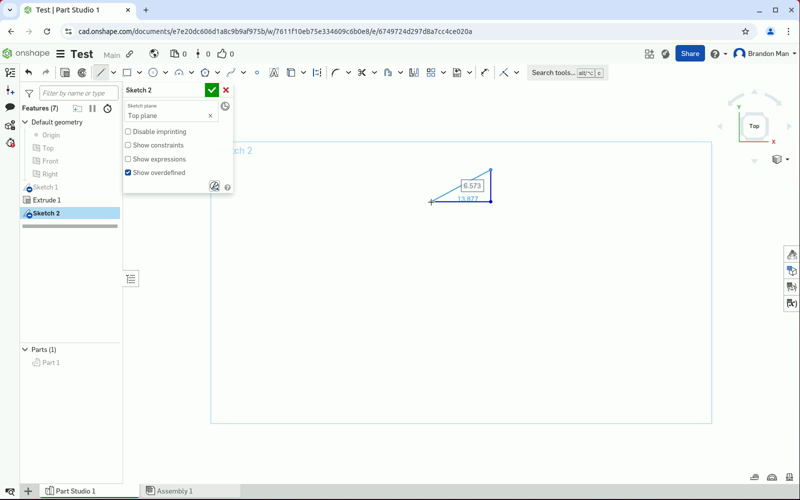
key(esc)
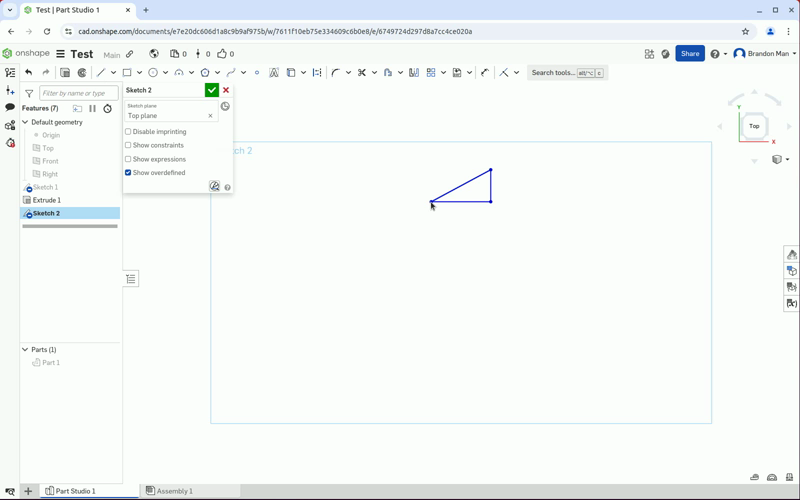
mouse_move(461, 196)
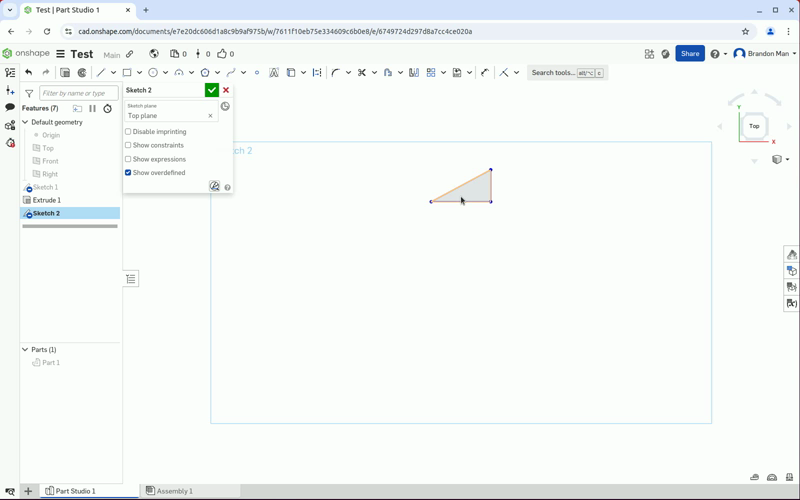
scroll(6)
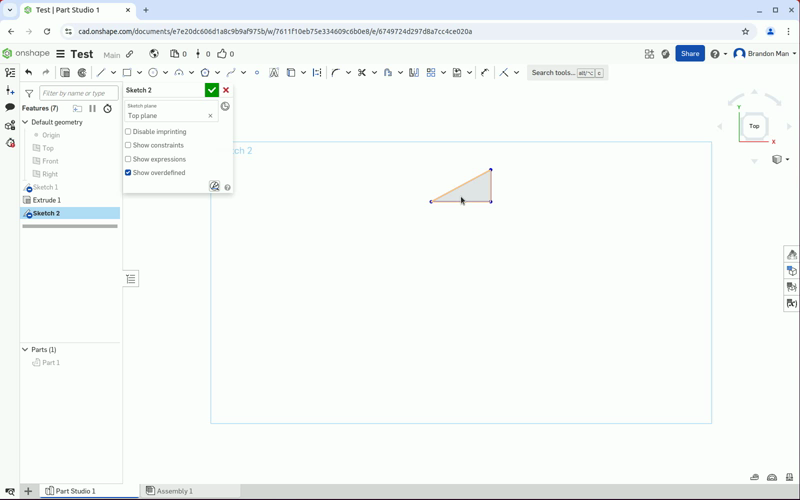
scroll(6)
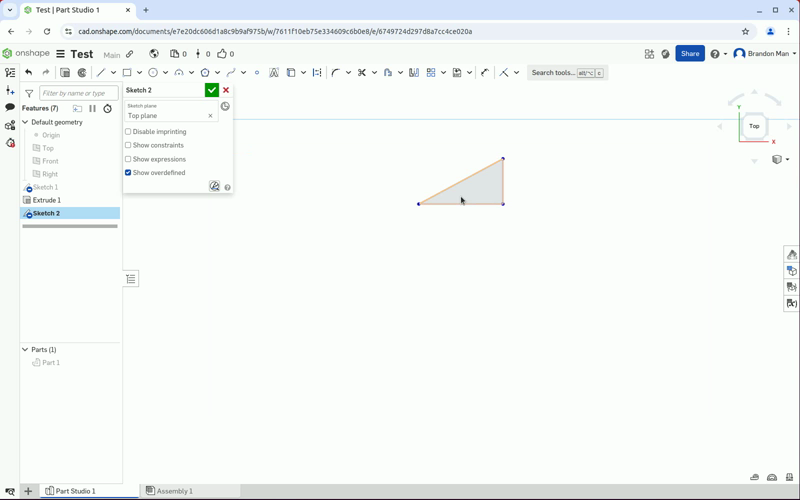
scroll(6)
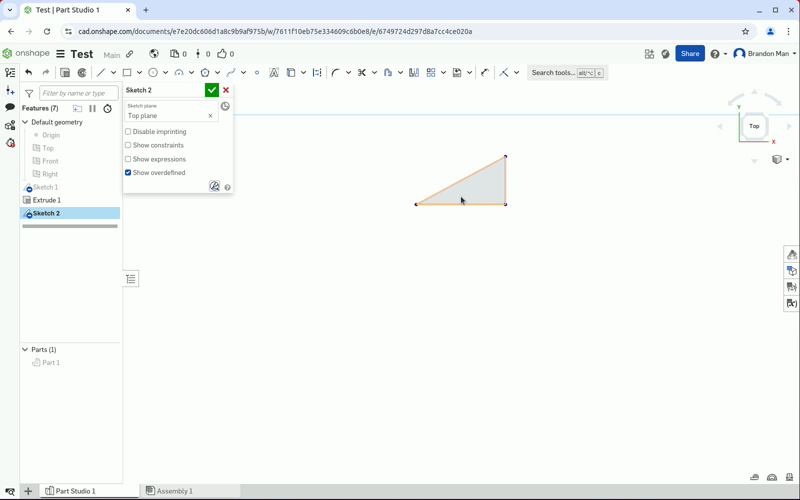
scroll(6)
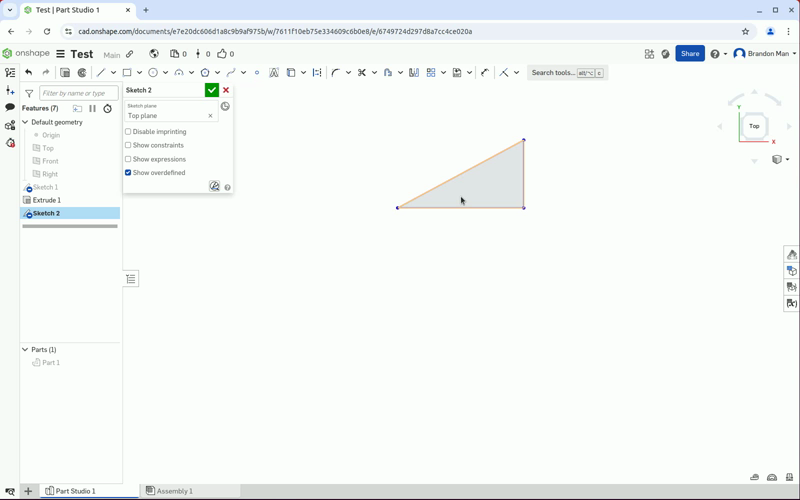
scroll(6)
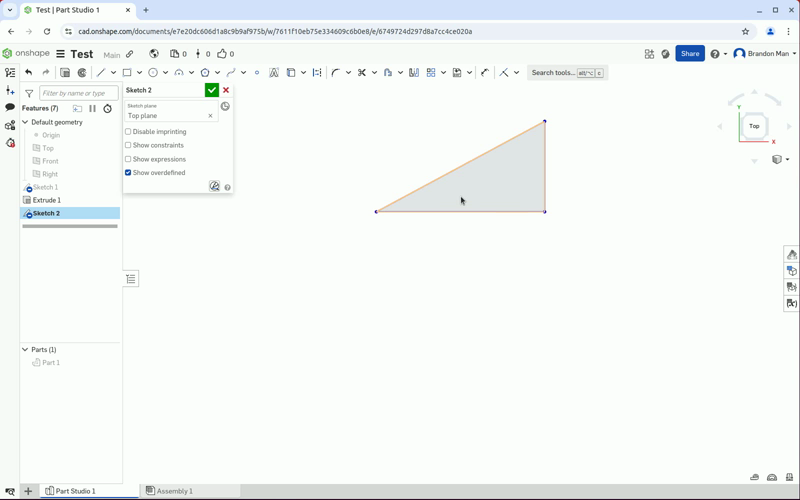
scroll(6)
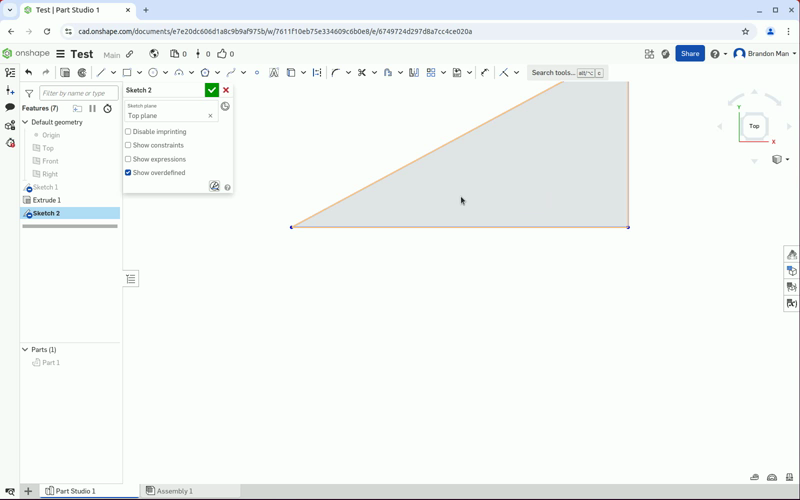
scroll(6)
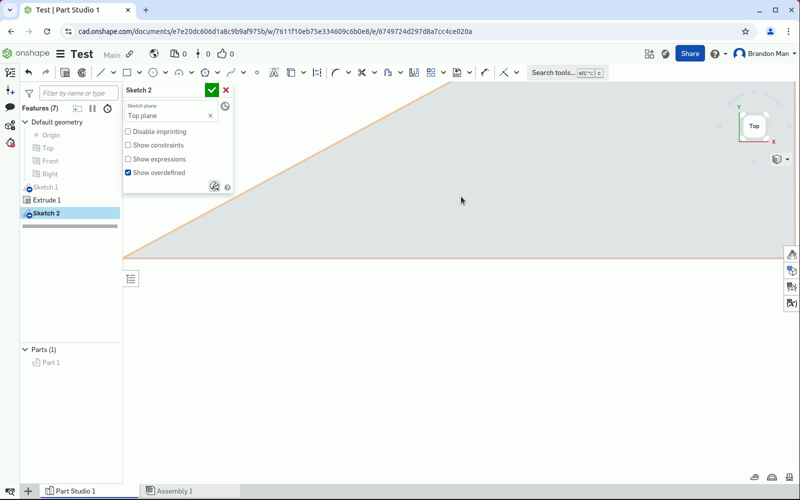
click(461, 196)
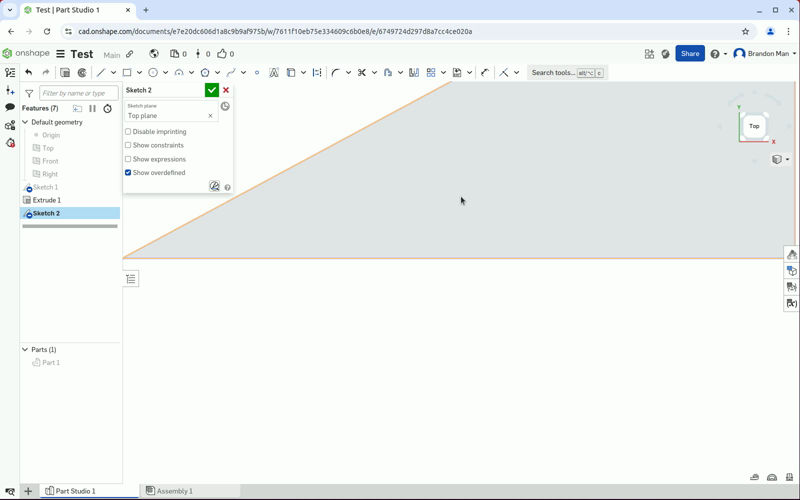
scroll(-6)
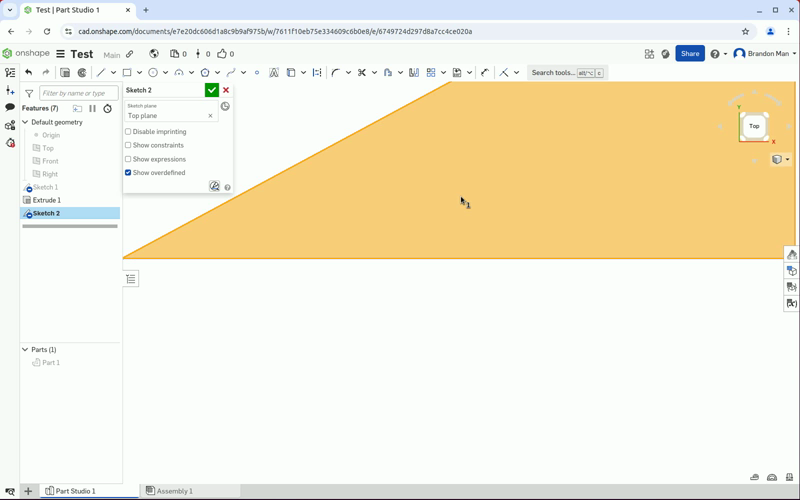
scroll(-6)
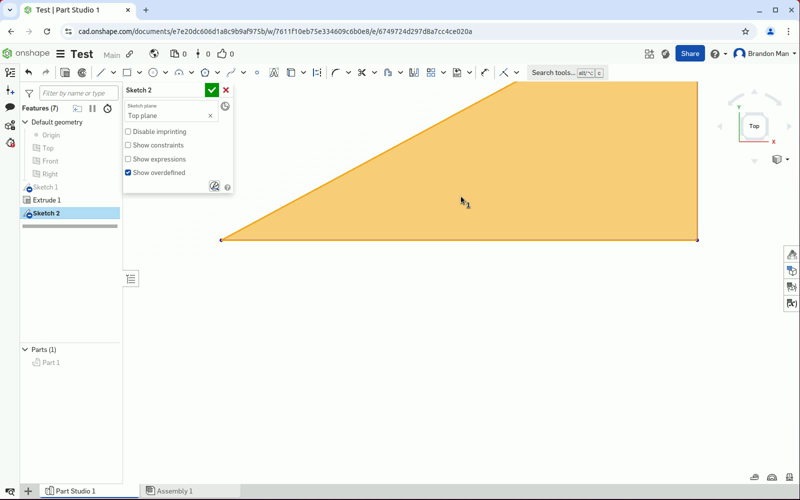
scroll(-6)
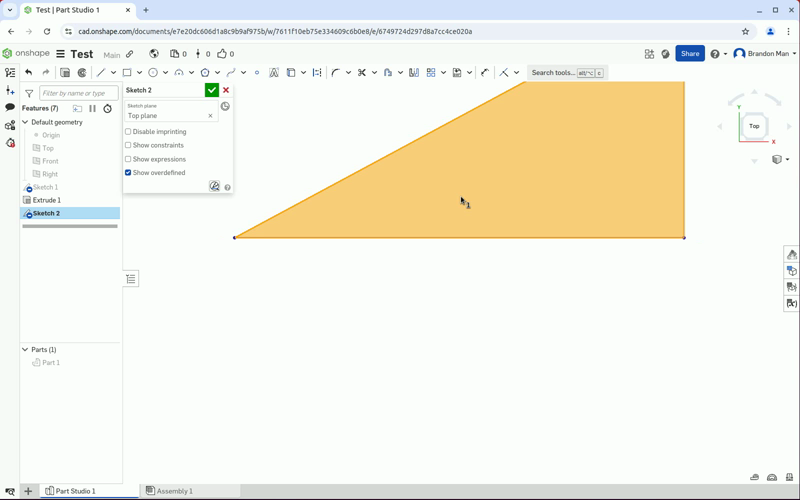
scroll(-6)
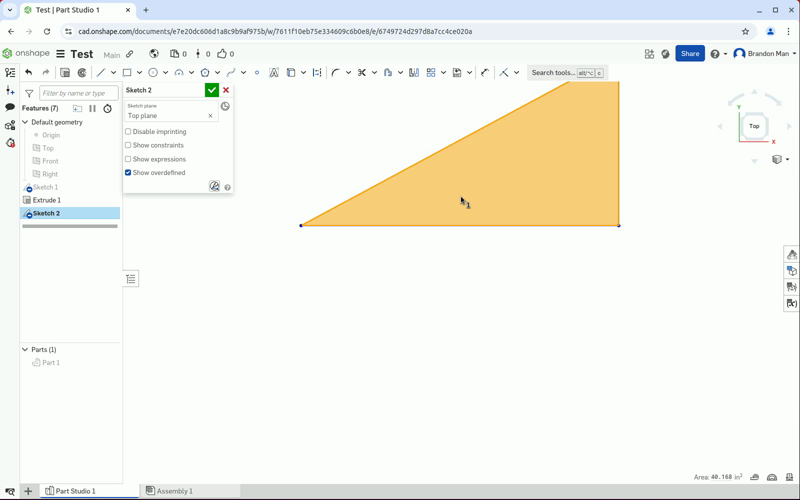
scroll(-6)
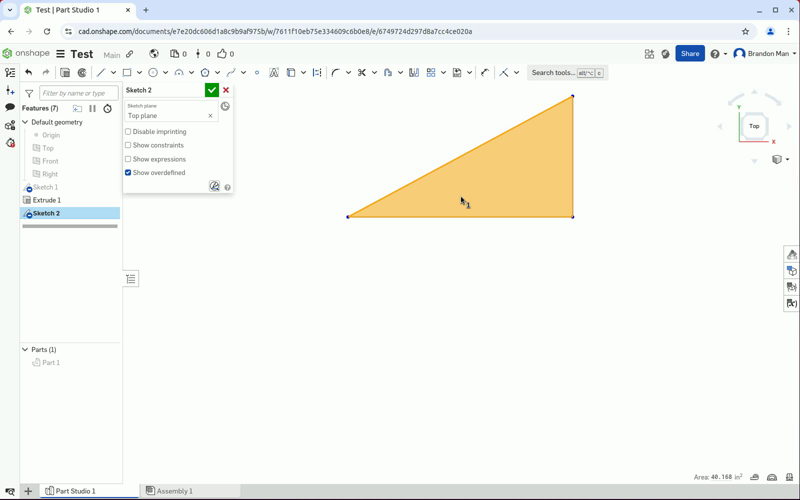
scroll(-6)
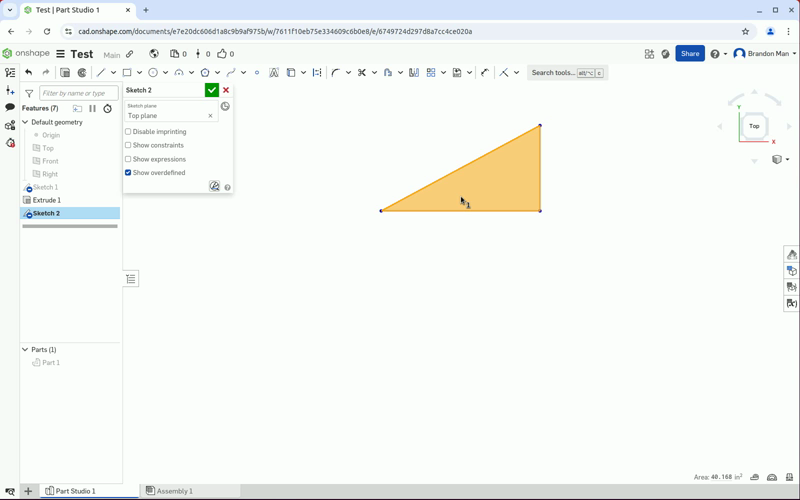
scroll(-6)
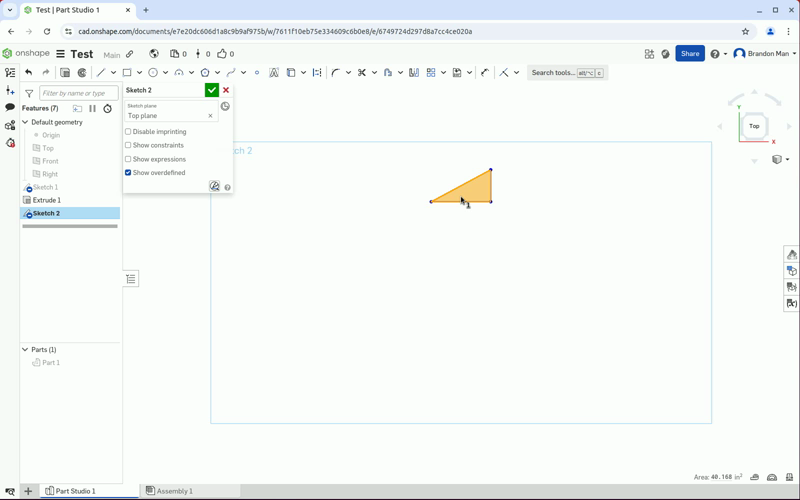
mouse_move(73, 352)
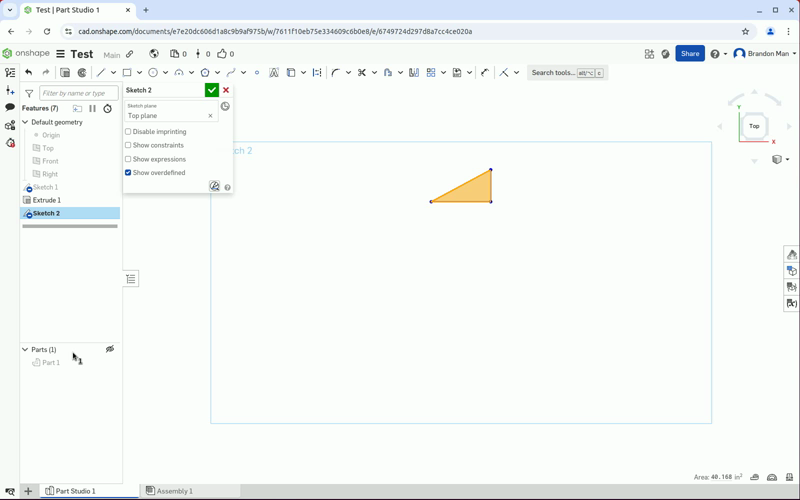
key(shift+y)
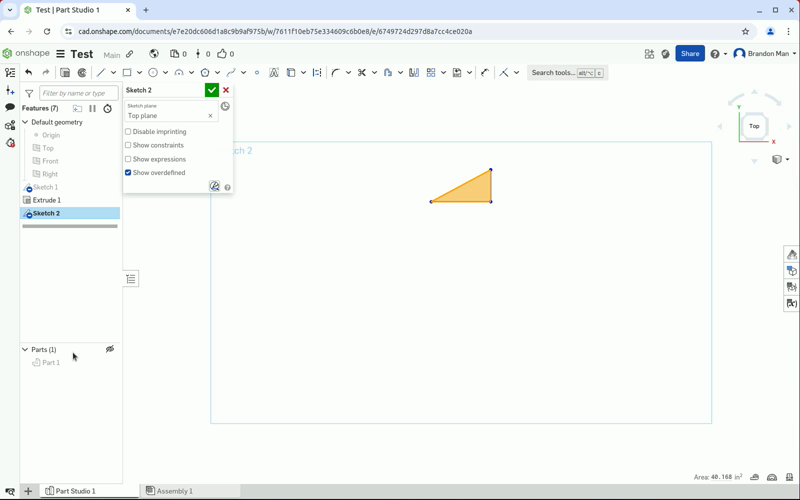
key(shift+e)
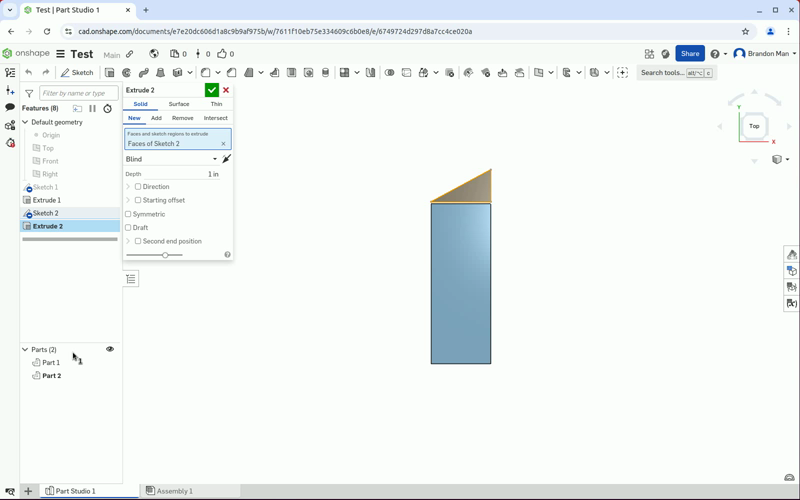
mouse_move(143, 106)
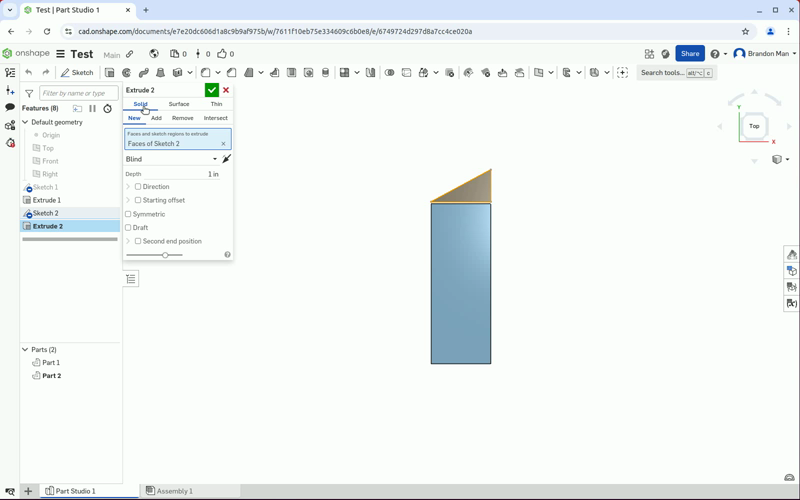
click(143, 106)
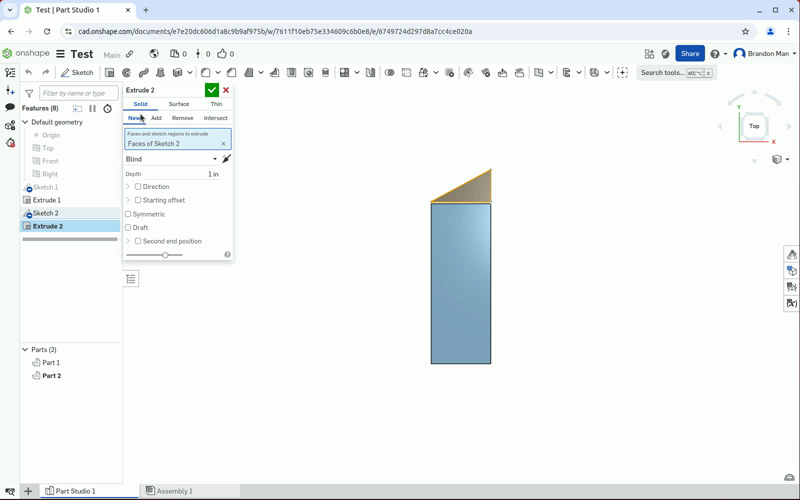
mouse_move(137, 120)
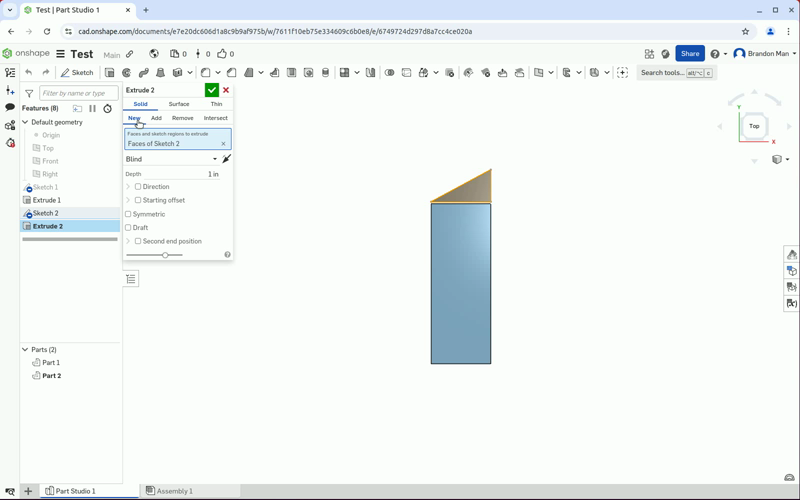
click(137, 120)
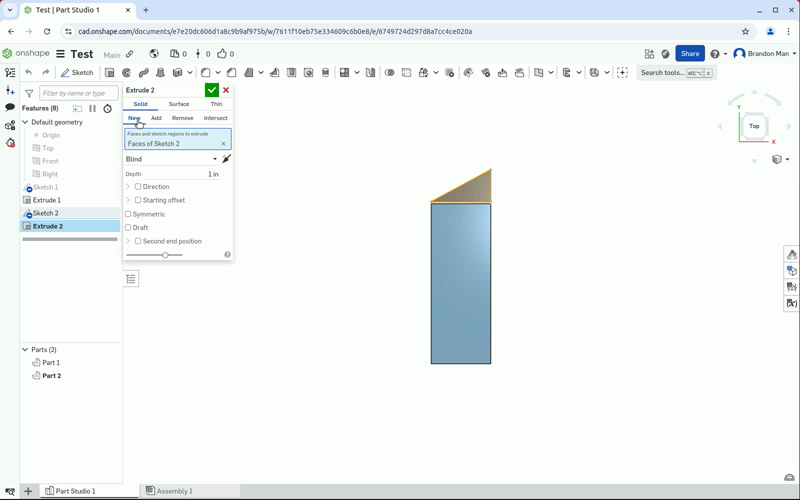
key(tab, 4)
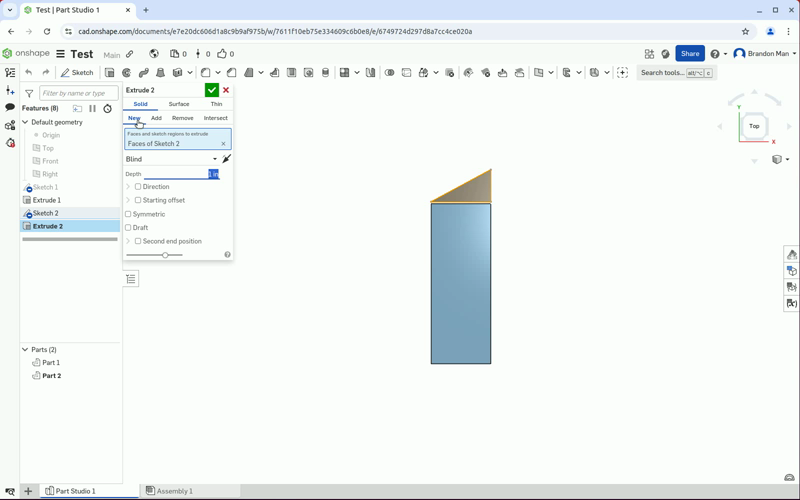
text(0.963)
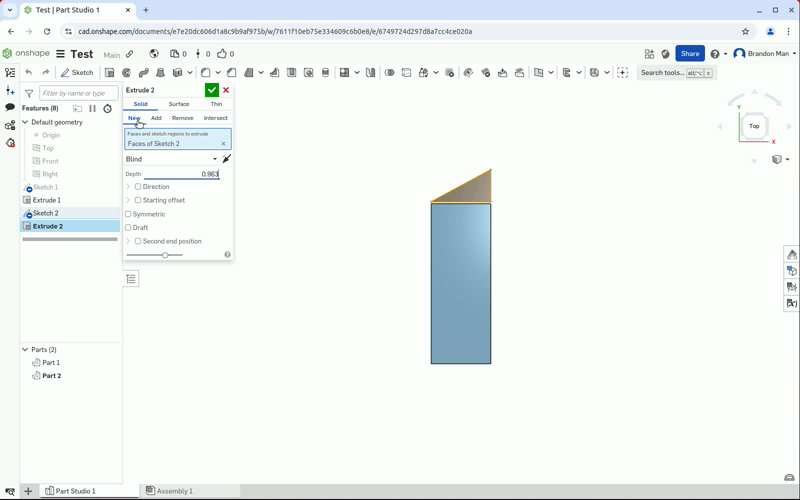
key(enter)
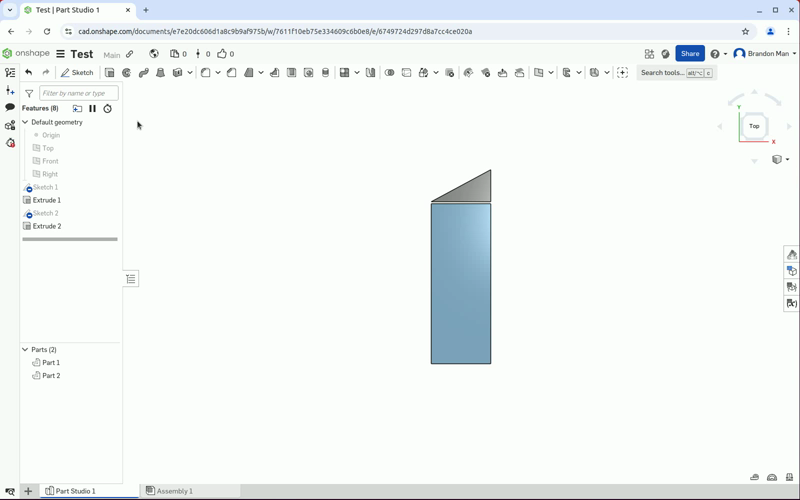
key(shift+h)
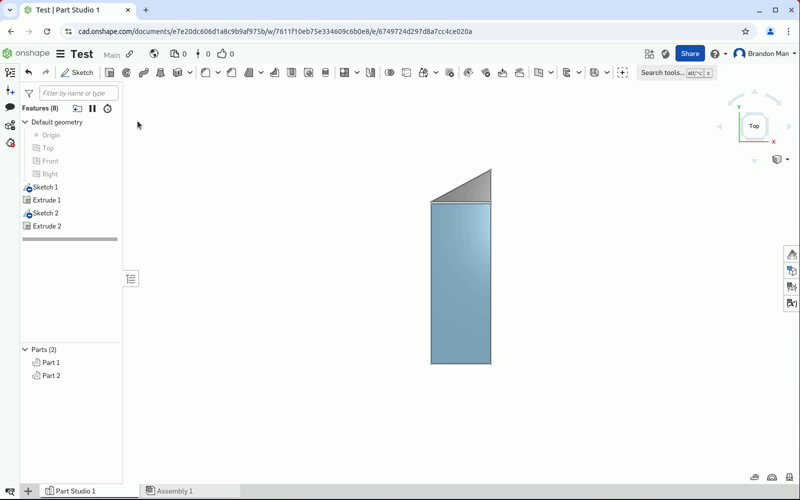
key(shift+h)
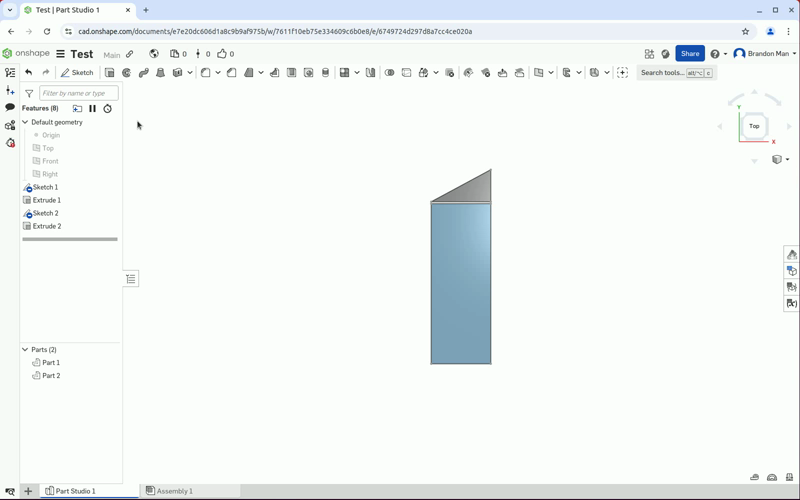
key(shift+7)
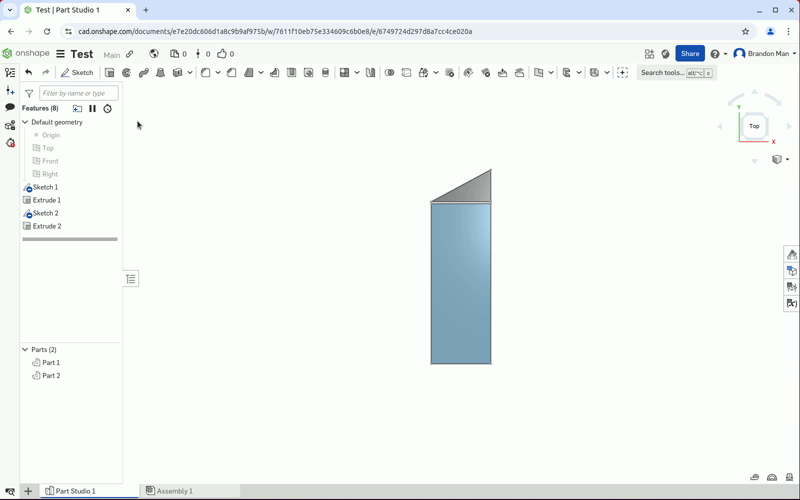
key(up, 3)
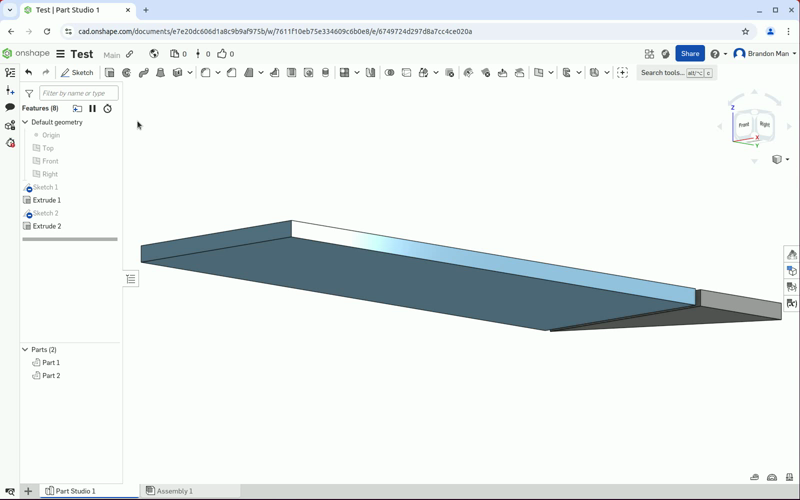
key(left, 3)
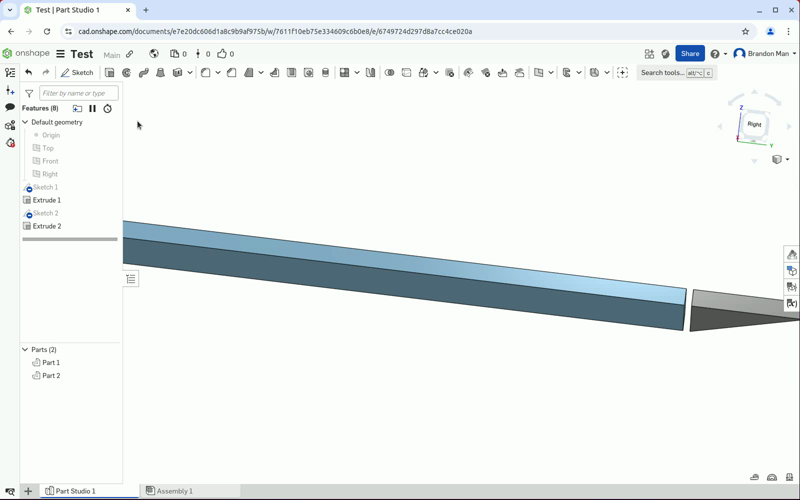
key(right, 3)
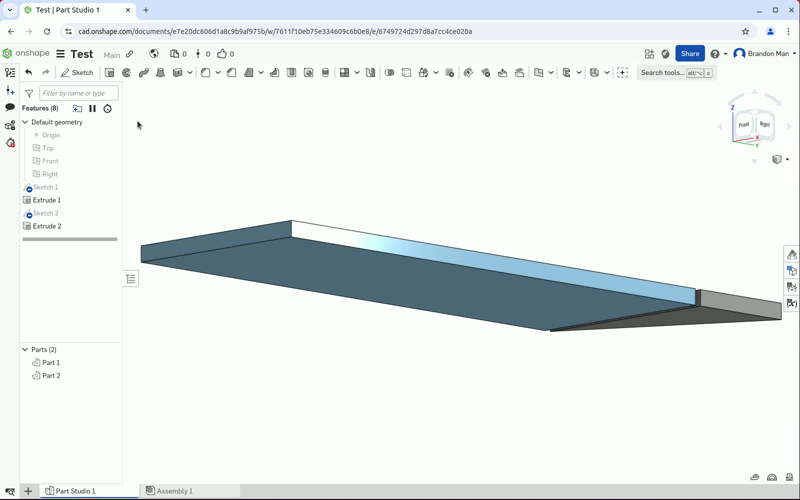
key(down, 3)
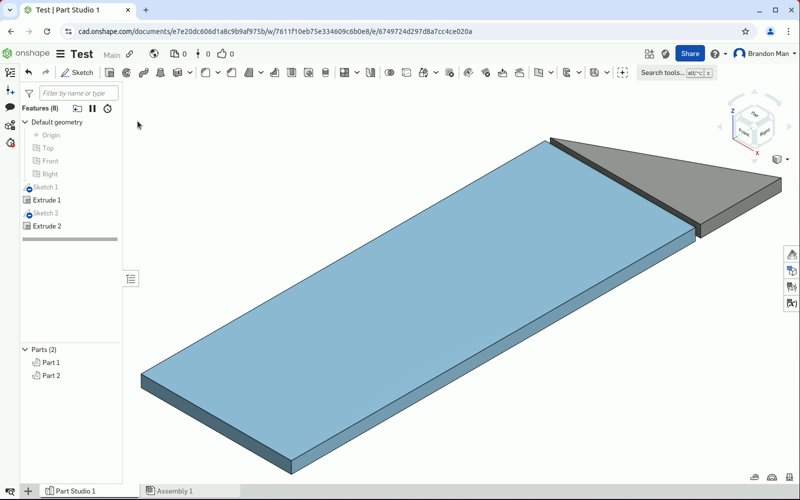
mouse_move(73, 189)
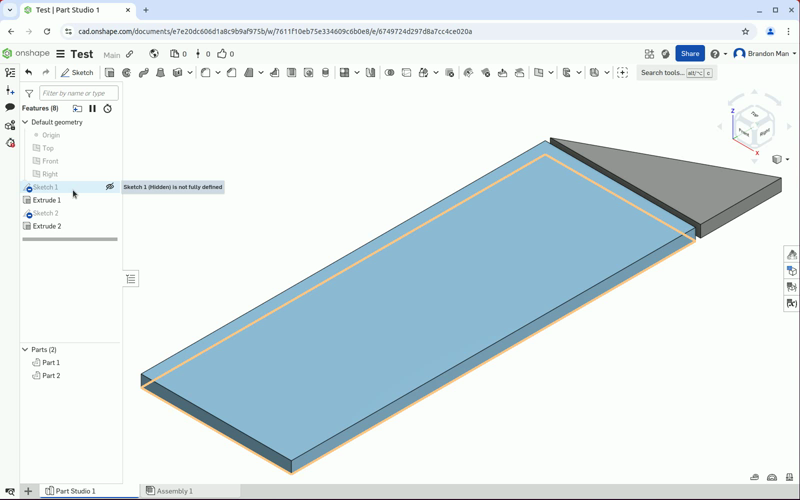
click(73, 189)